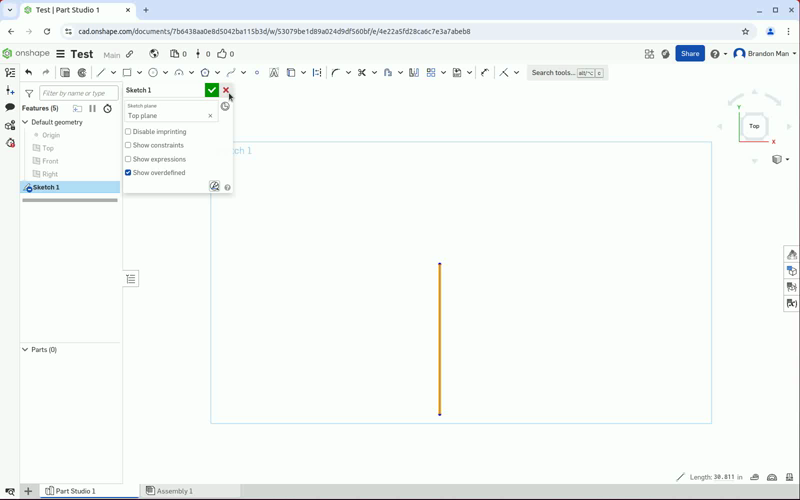
key(shift+h)
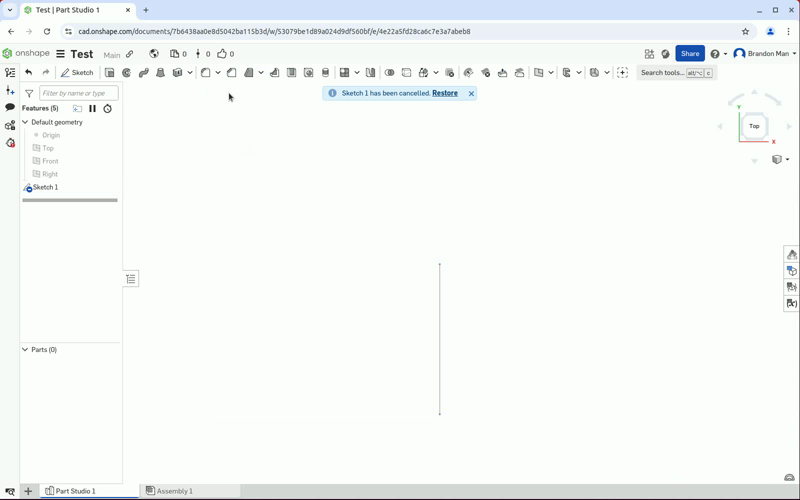
key(shift+s)
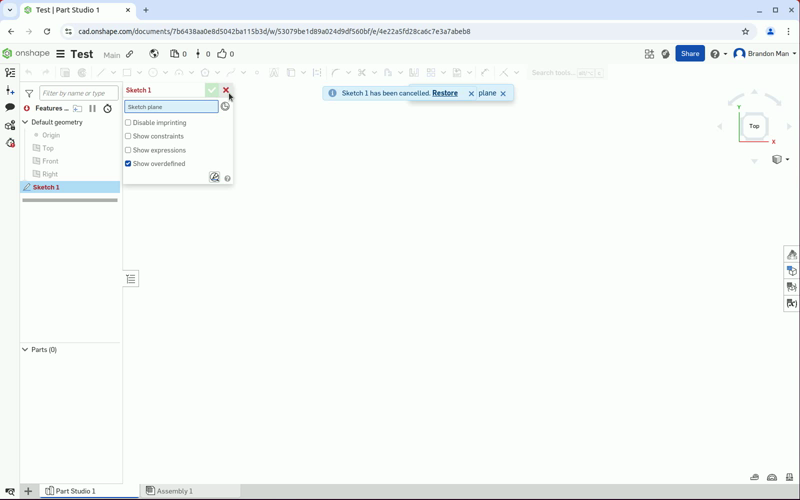
mouse_move(73, 150)
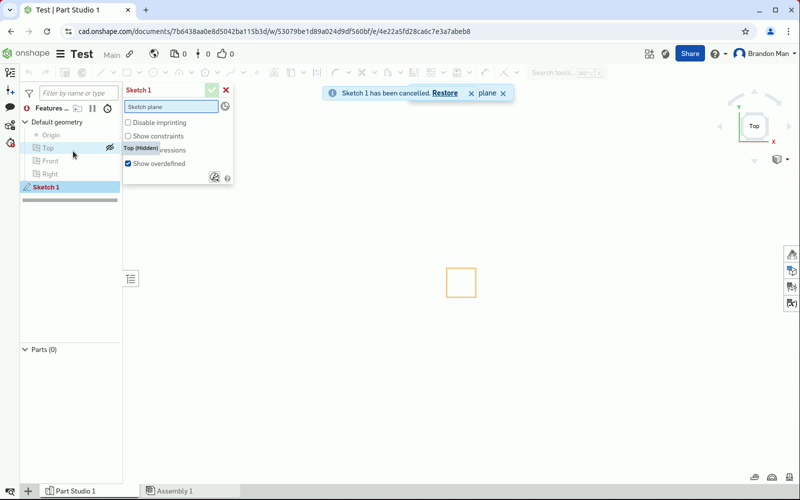
click(73, 150)
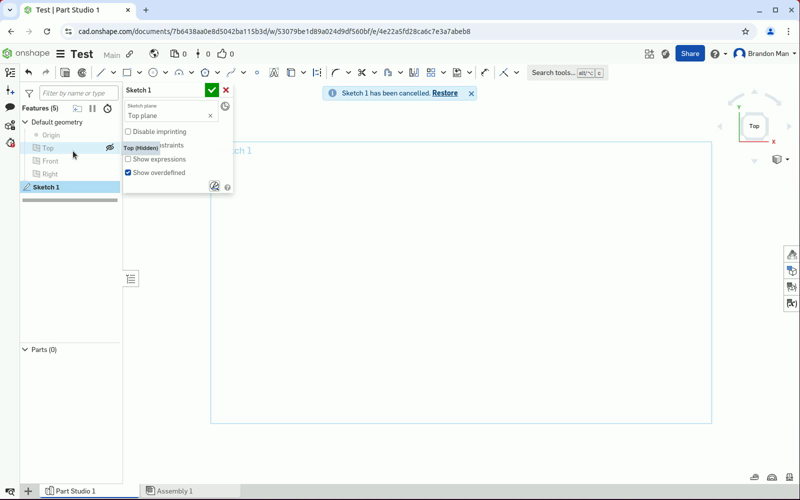
mouse_move(73, 352)
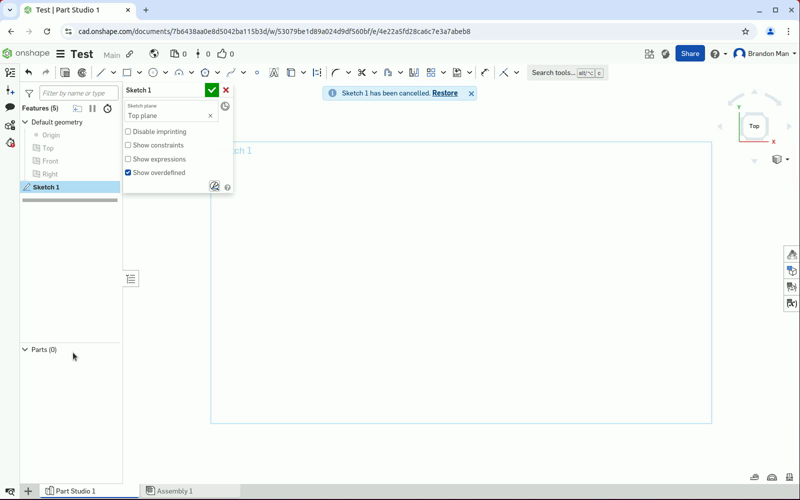
key(y)
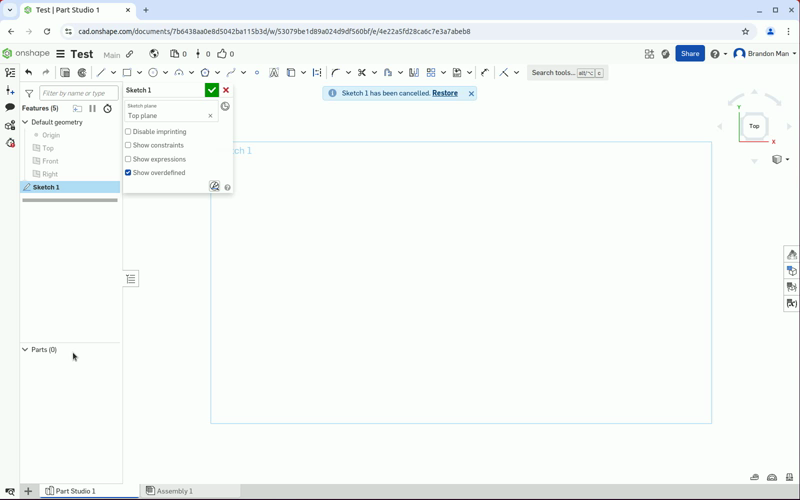
key(l)
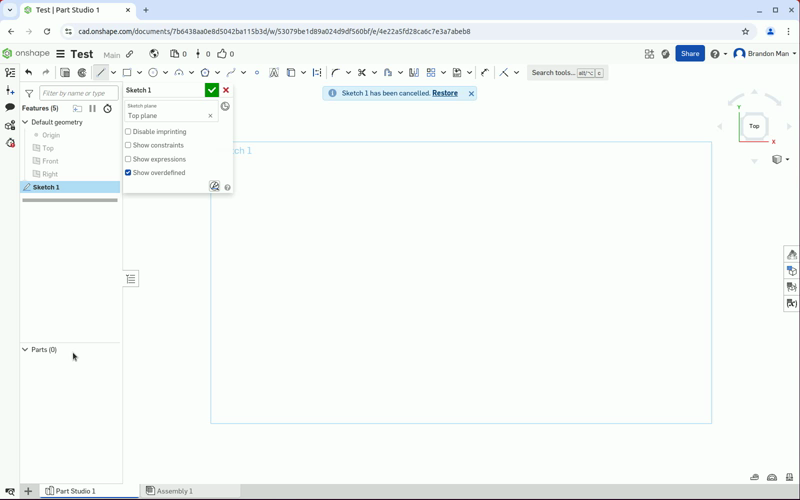
key_down(shift)
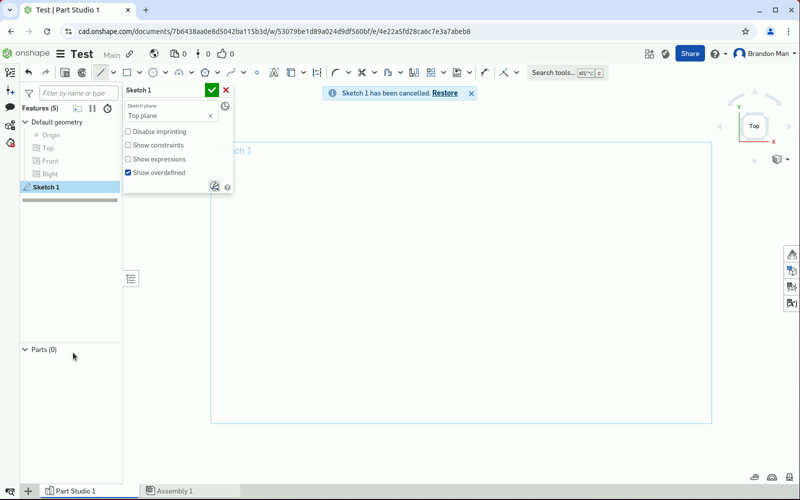
mouse_move(348, 226)
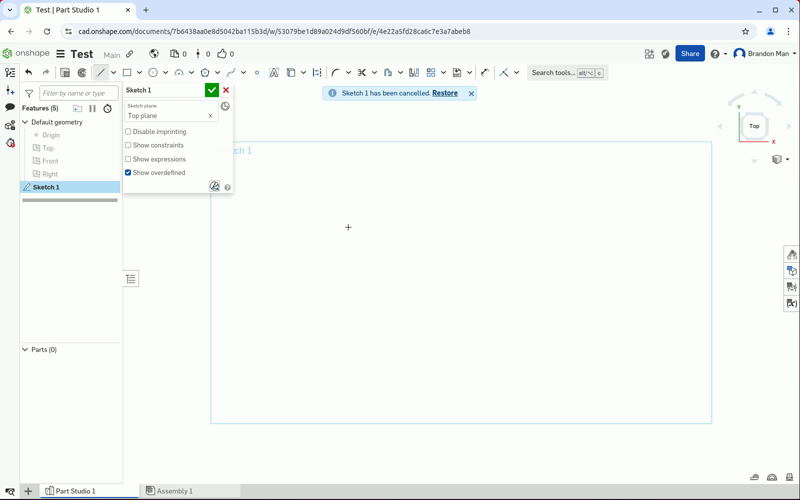
click(348, 226)
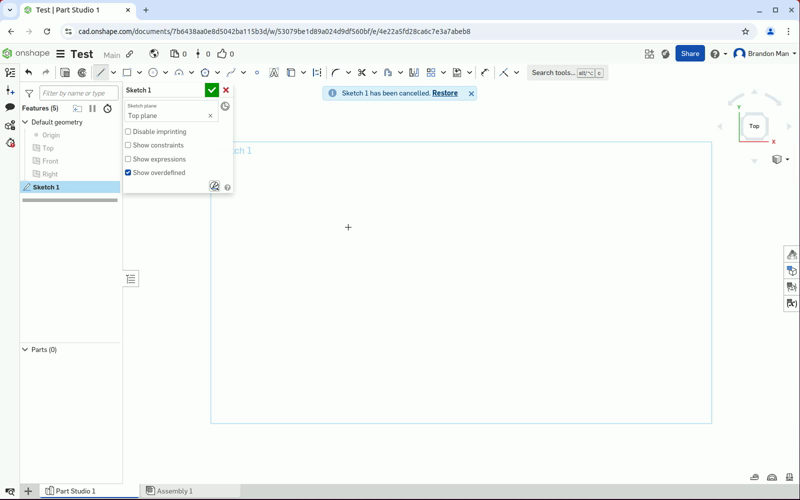
key_up(shift)
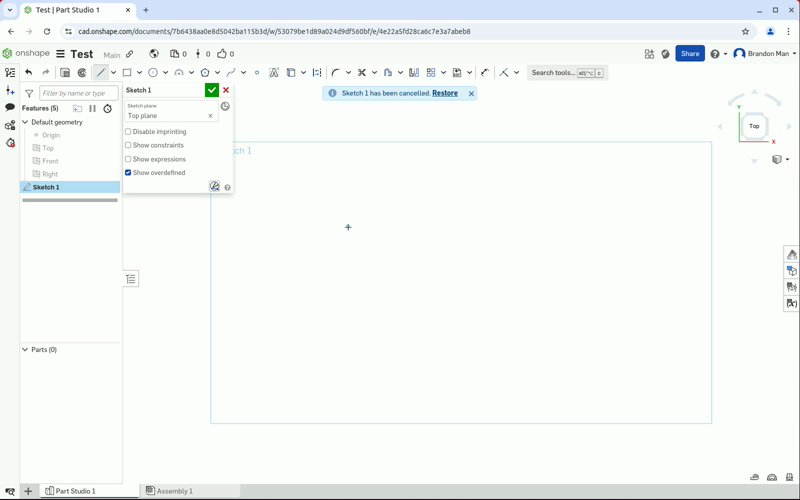
key_down(shift)
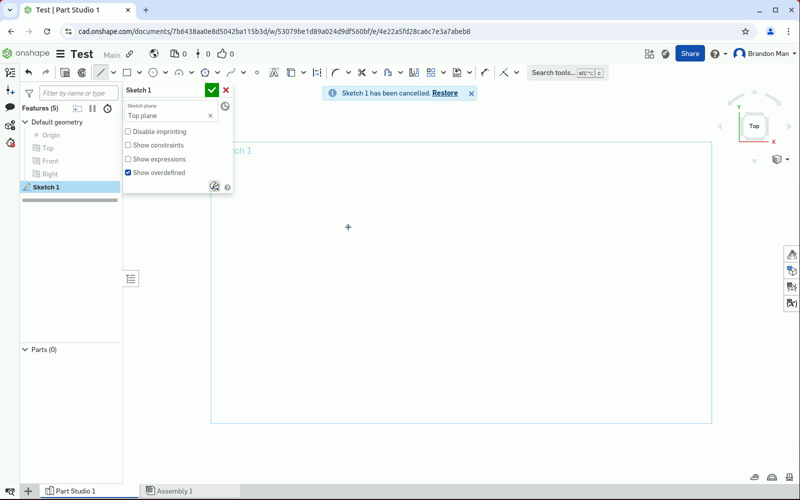
mouse_move(460, 283)
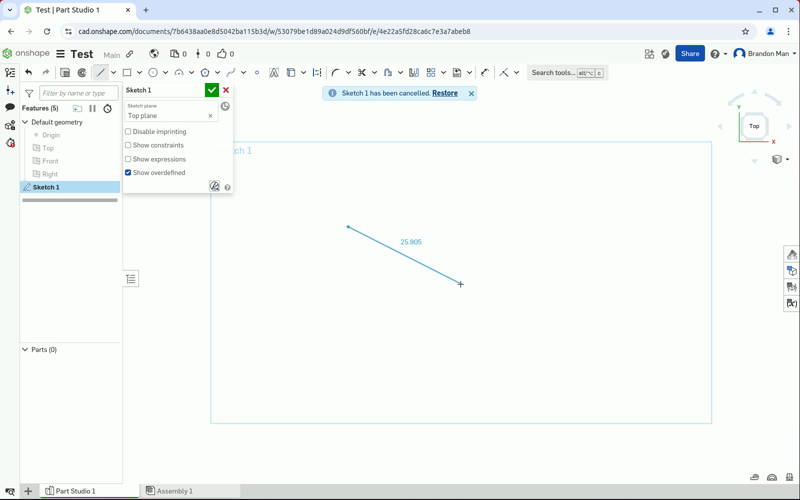
click(460, 283)
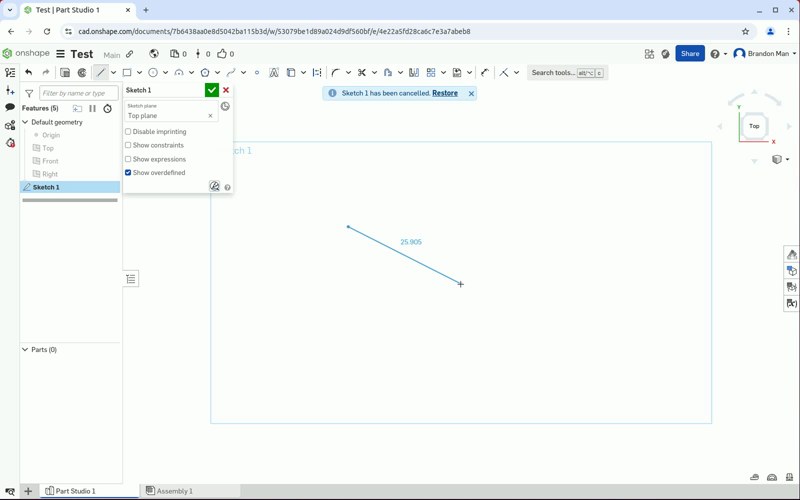
key_up(shift)
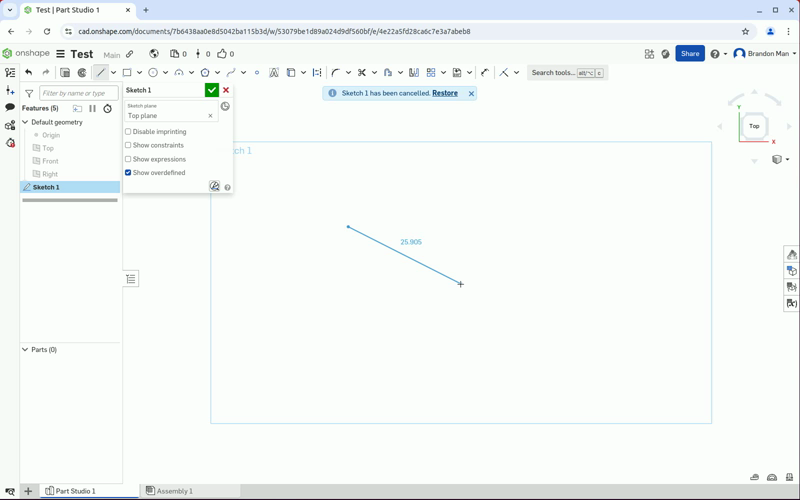
key_down(shift)
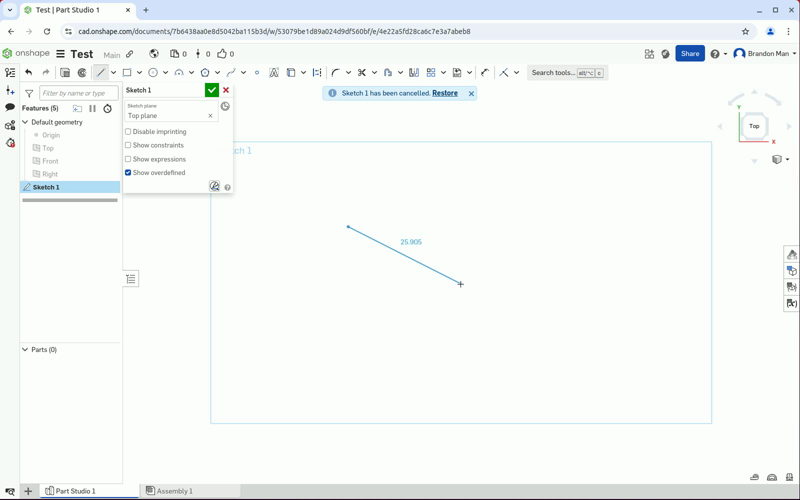
mouse_move(460, 169)
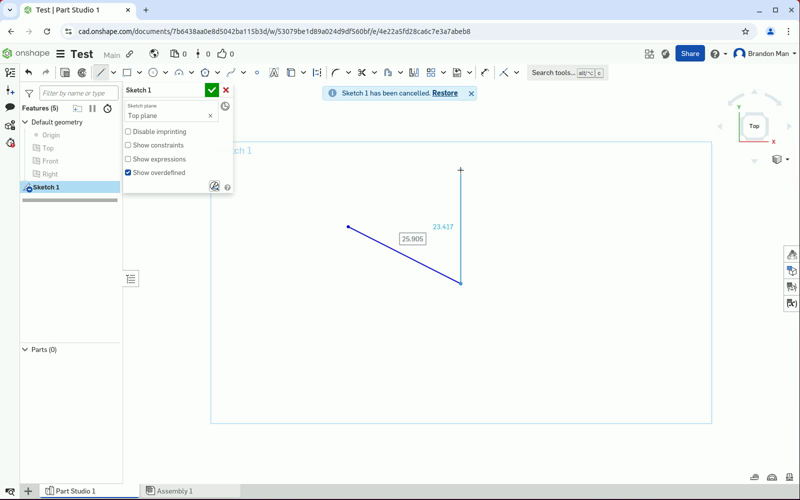
click(460, 169)
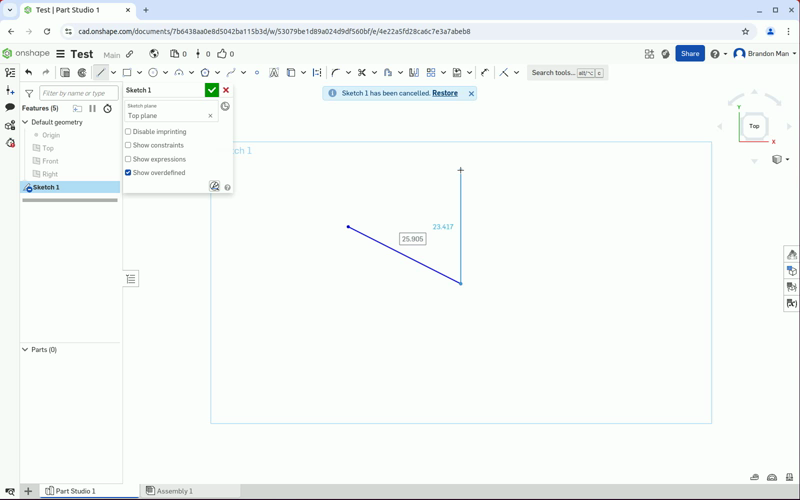
key_up(shift)
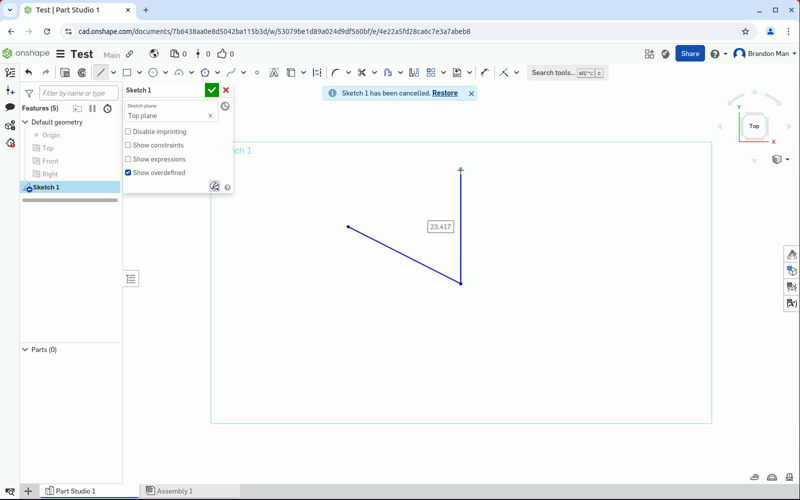
key_down(shift)
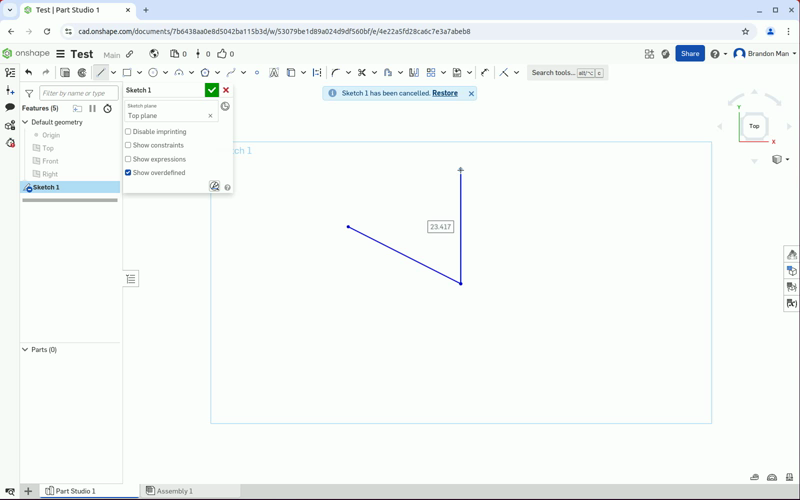
mouse_move(348, 169)
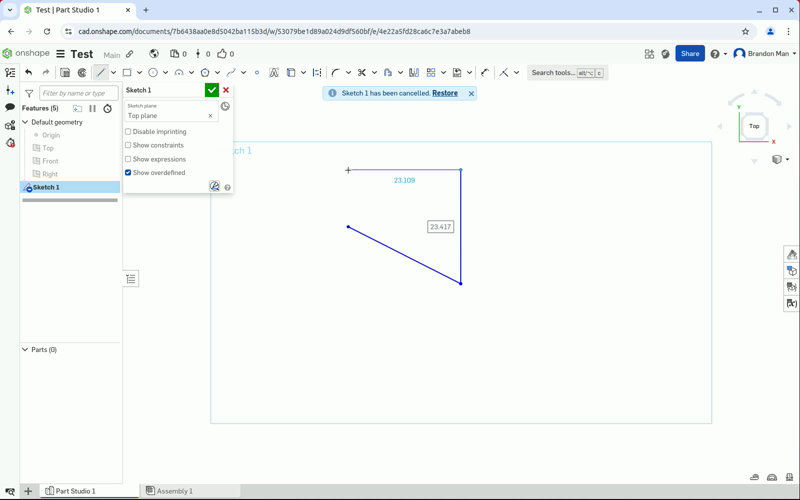
click(348, 169)
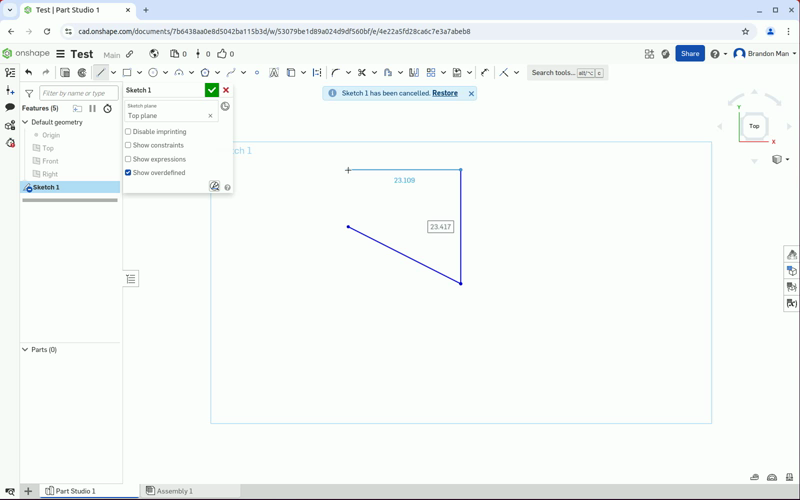
key_up(shift)
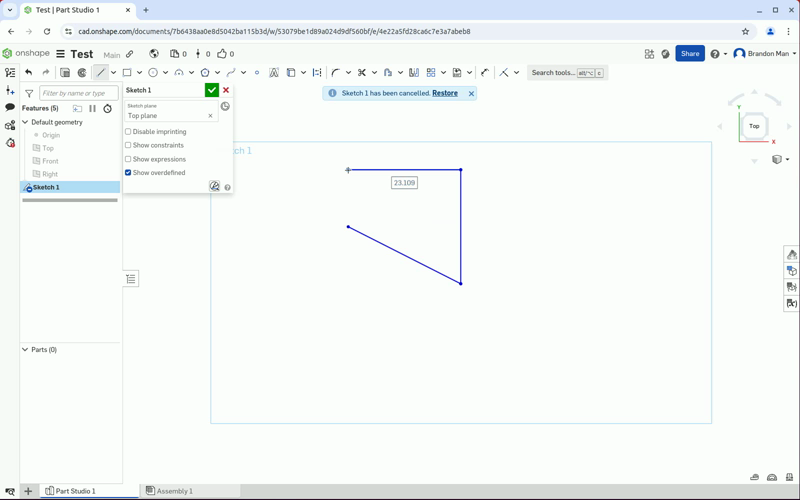
mouse_move(378, 169)
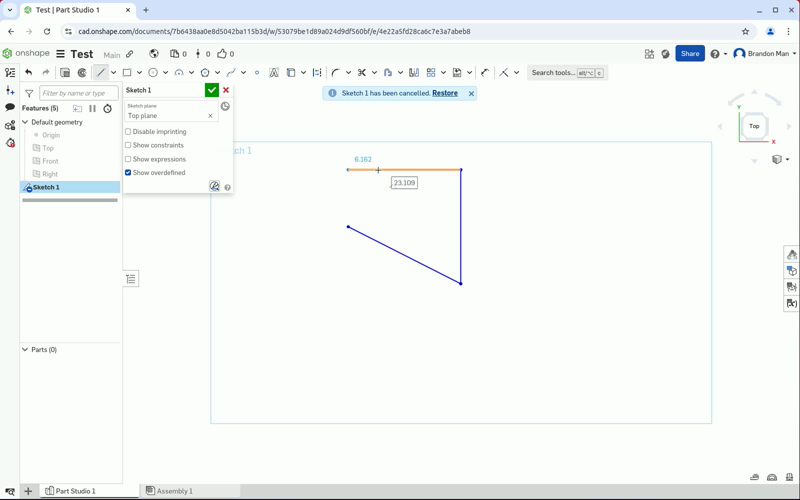
key_down(shift)
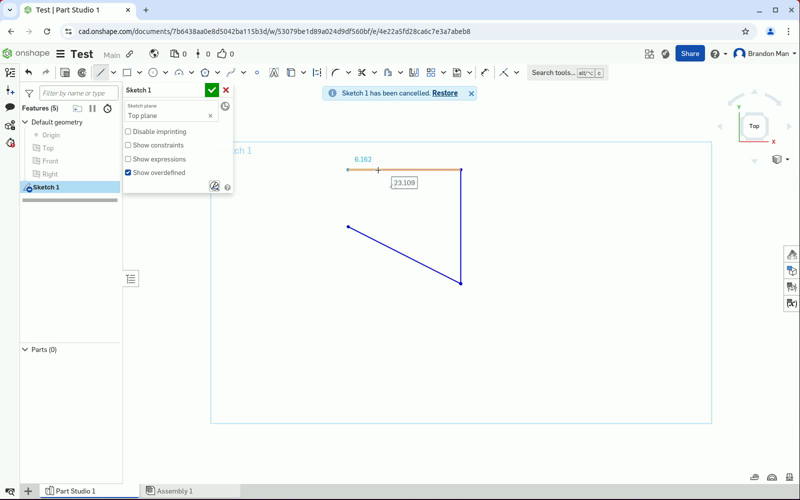
mouse_move(348, 226)
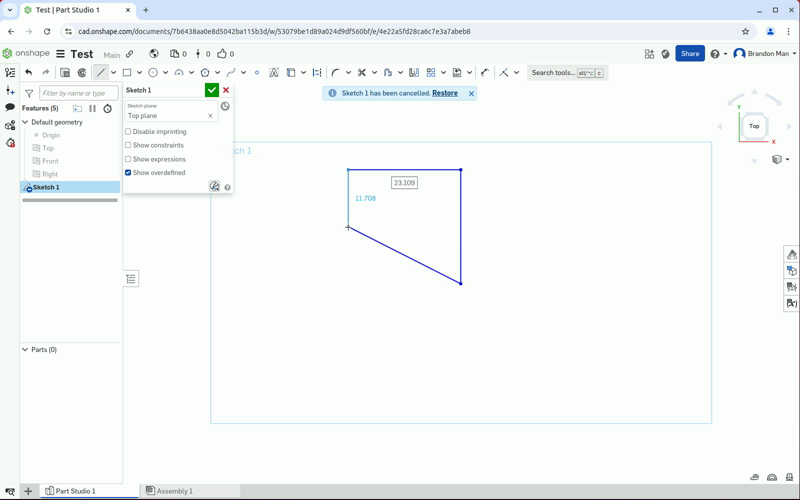
key_up(shift)
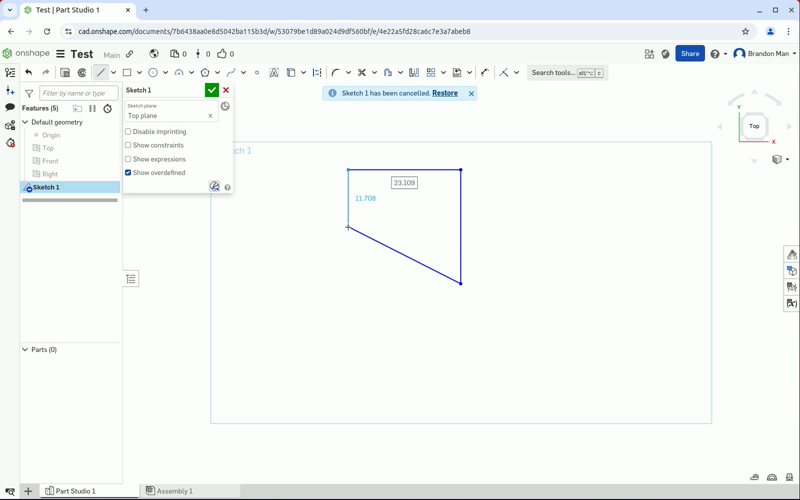
click(348, 226)
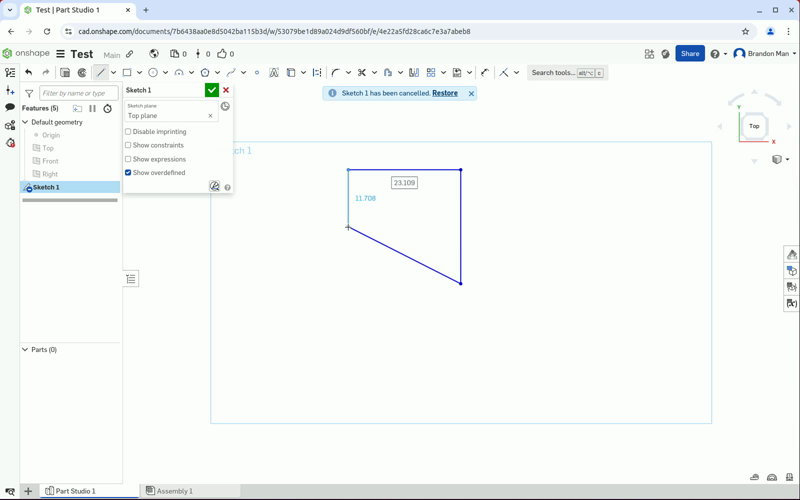
key(esc)
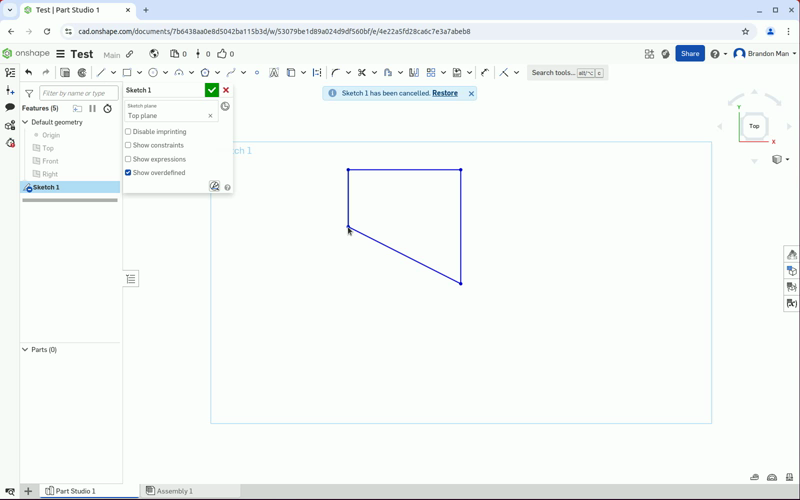
mouse_move(423, 253)
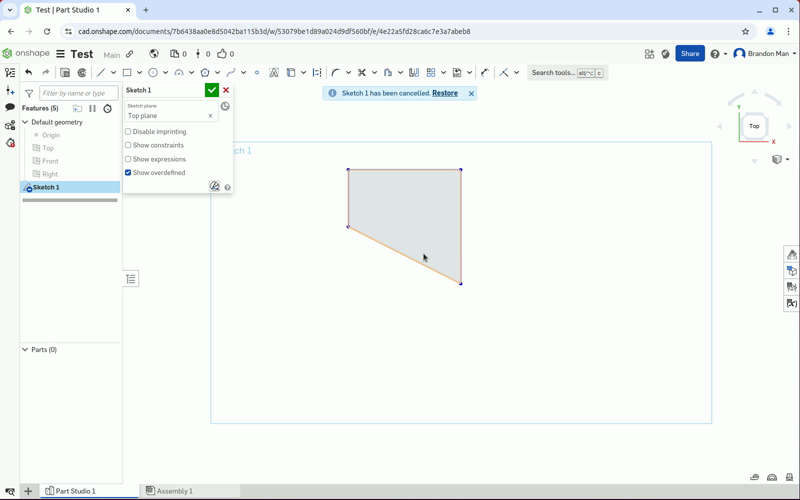
click(423, 253)
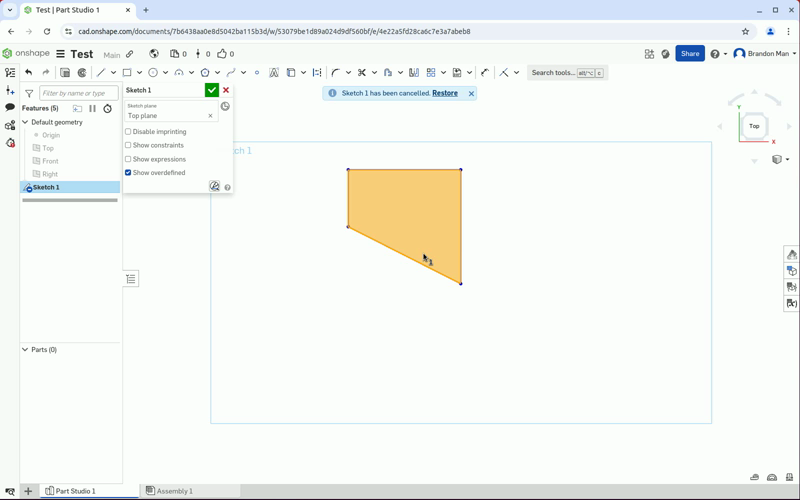
mouse_move(73, 352)
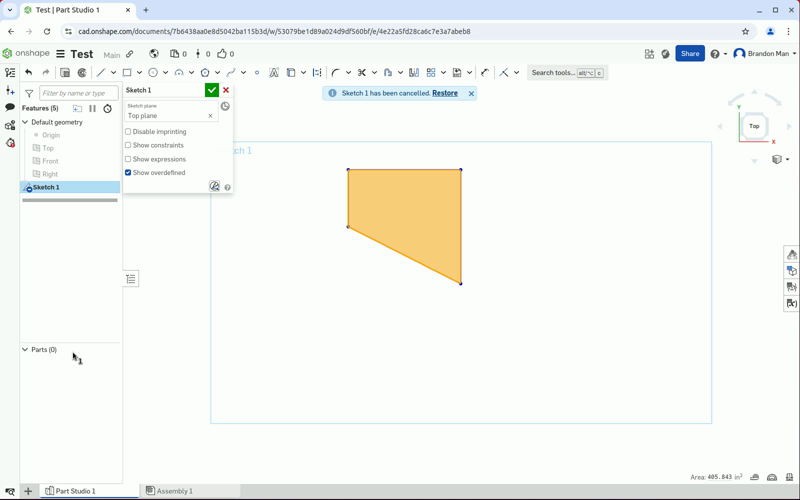
key(shift+y)
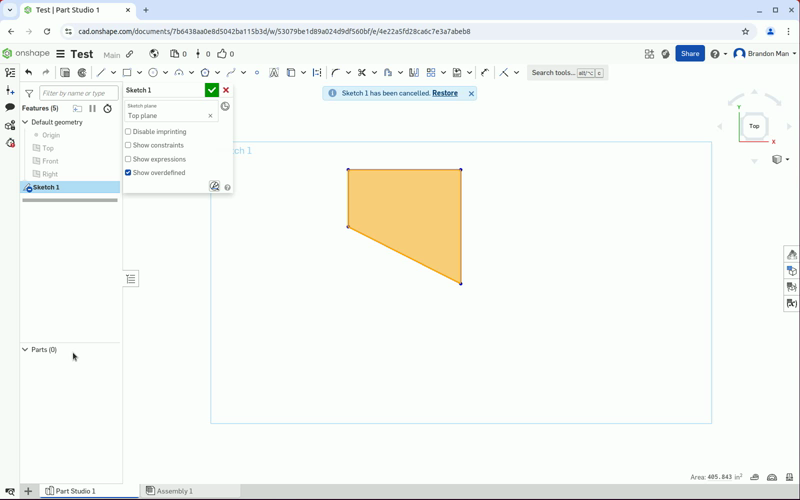
key(shift+e)
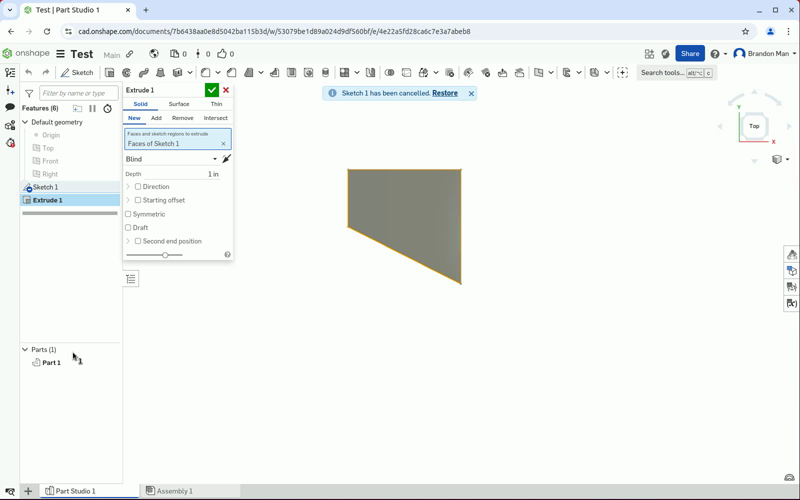
mouse_move(143, 106)
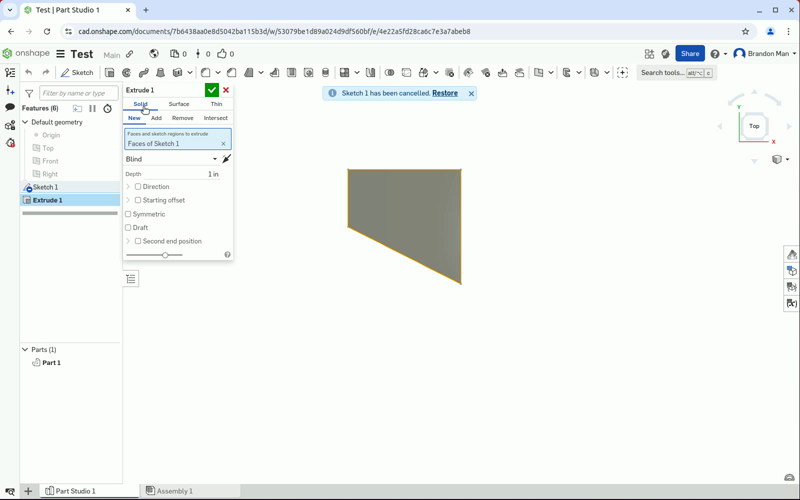
click(143, 106)
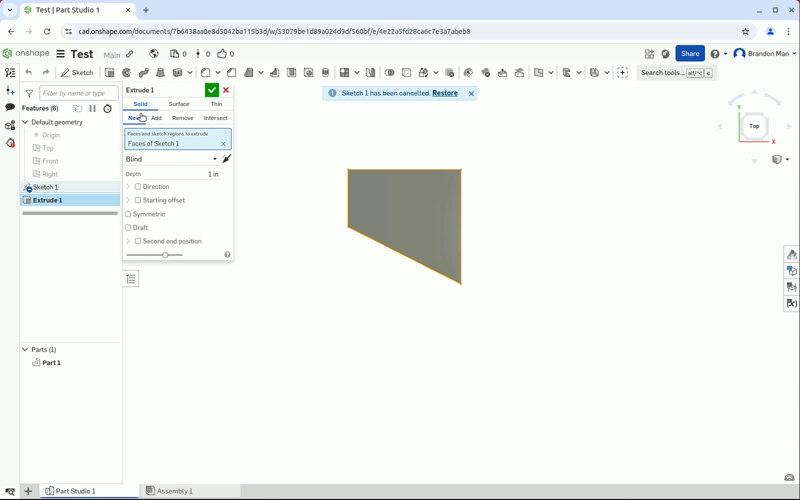
mouse_move(137, 120)
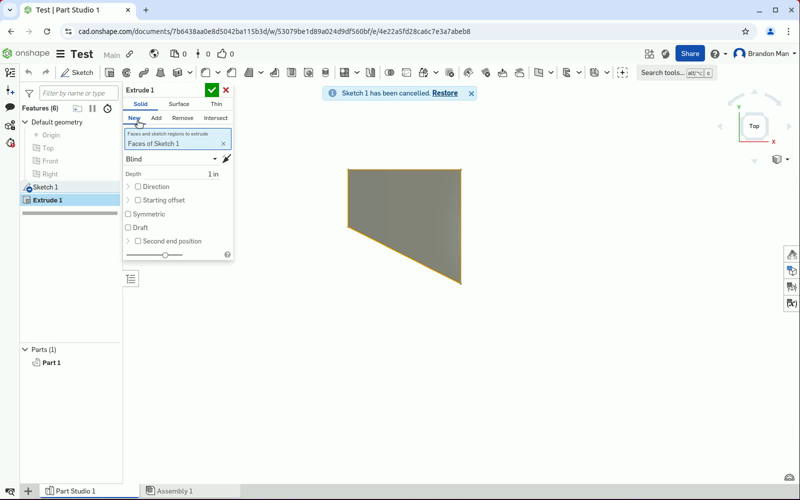
click(137, 120)
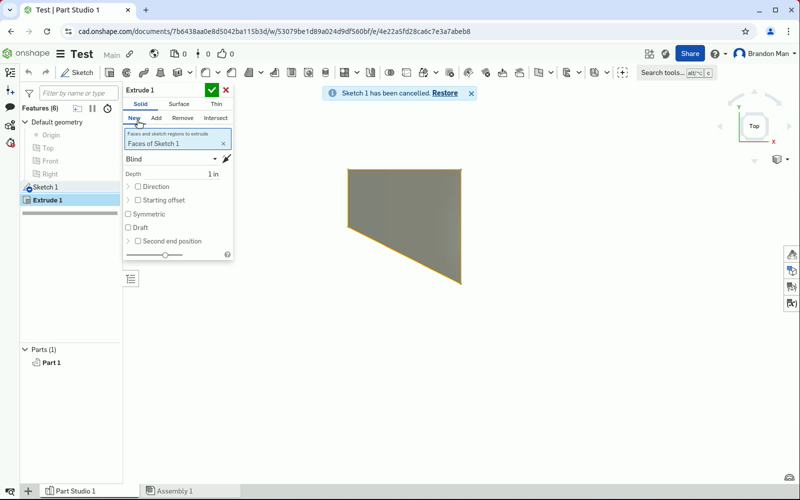
key(tab, 4)
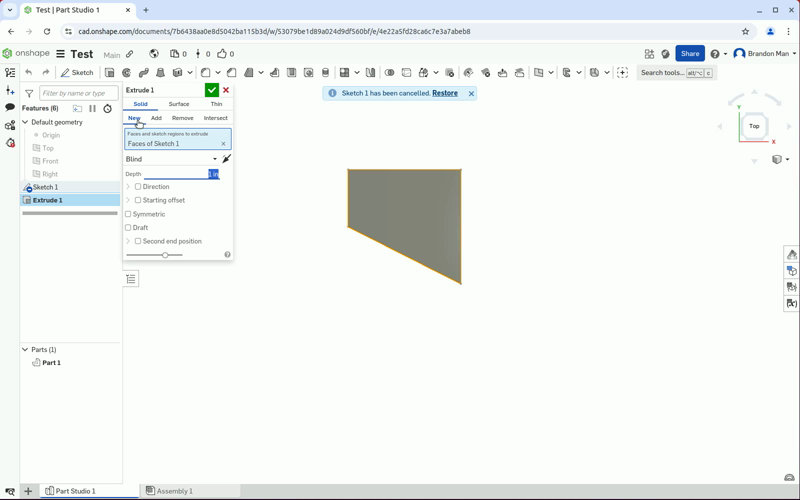
text(5.777)
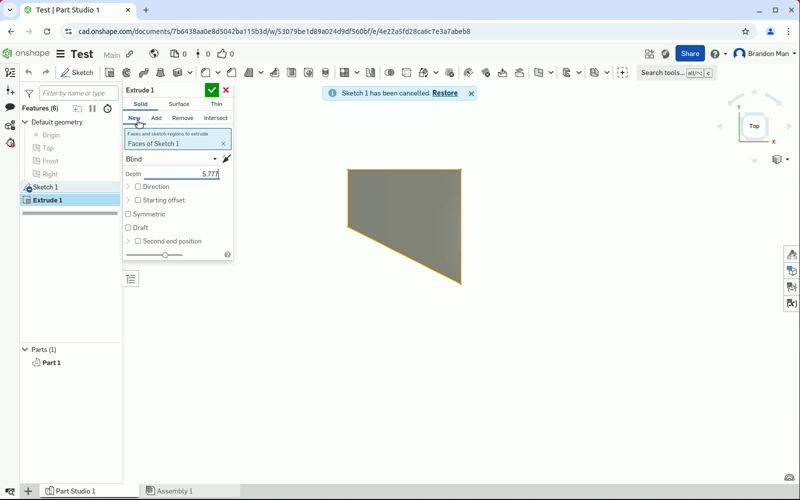
key(enter)
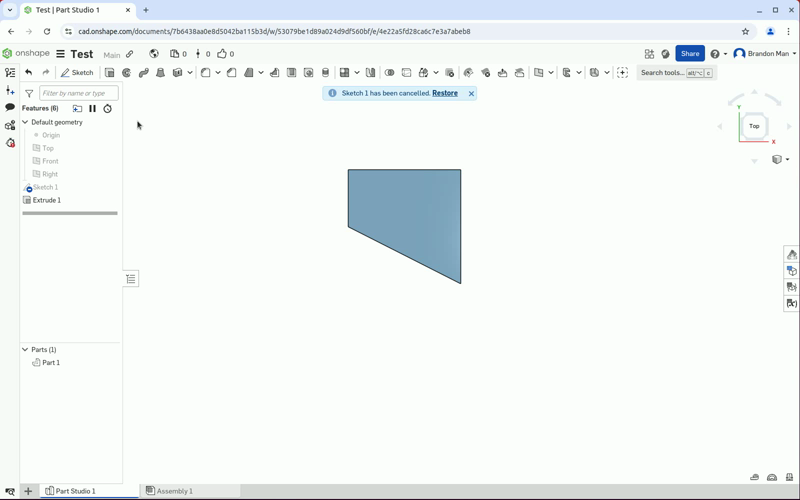
key(shift+h)
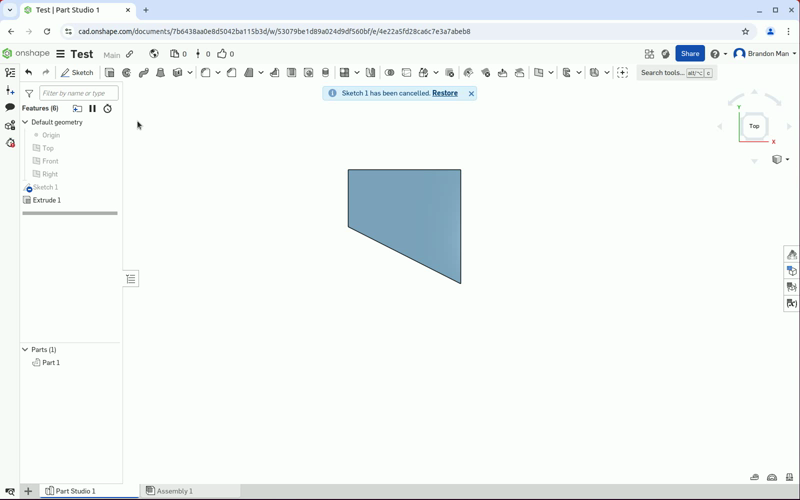
key(shift+h)
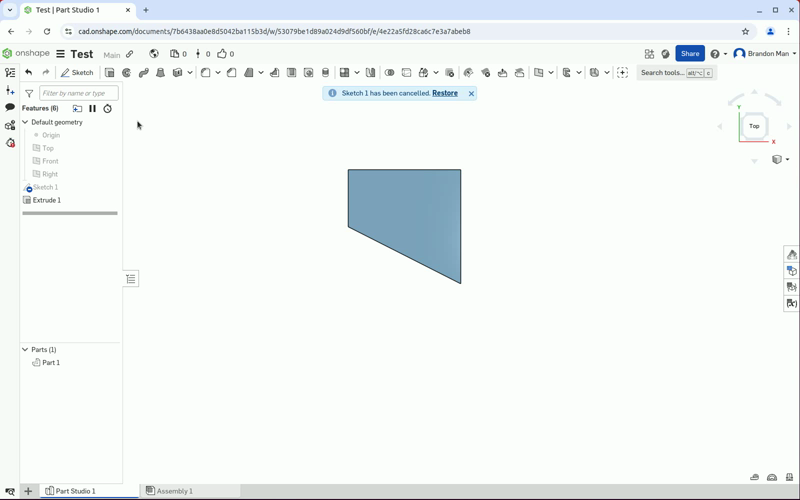
mouse_move(73, 189)
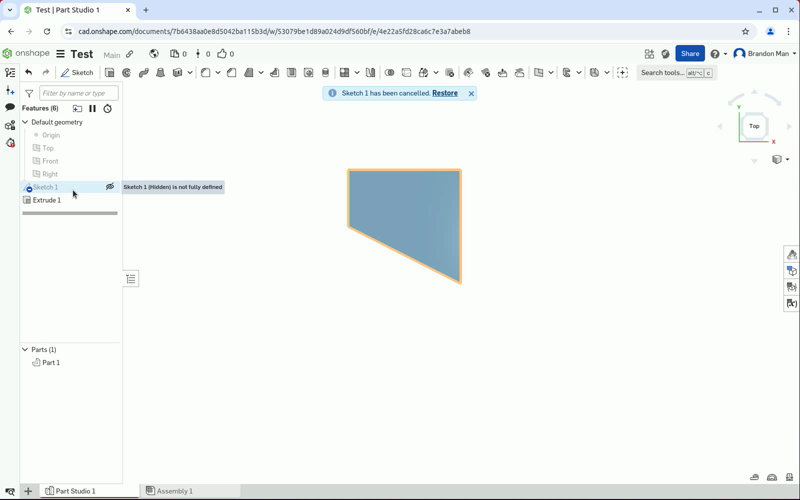
click(73, 189)
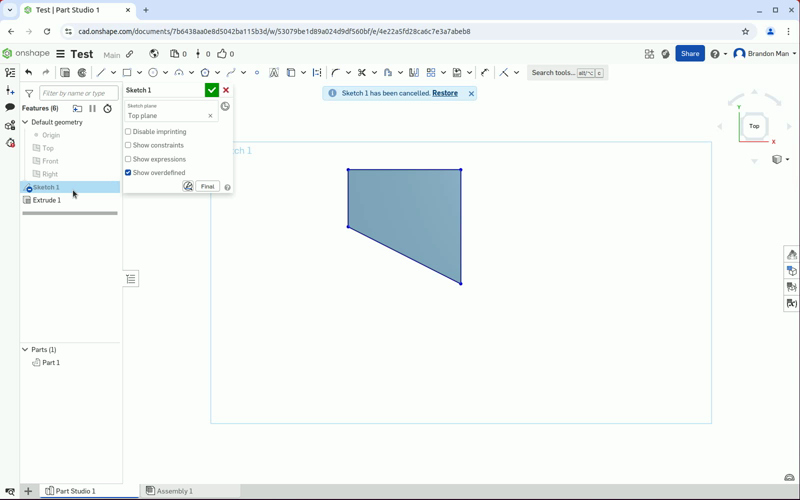
mouse_move(229, 92)
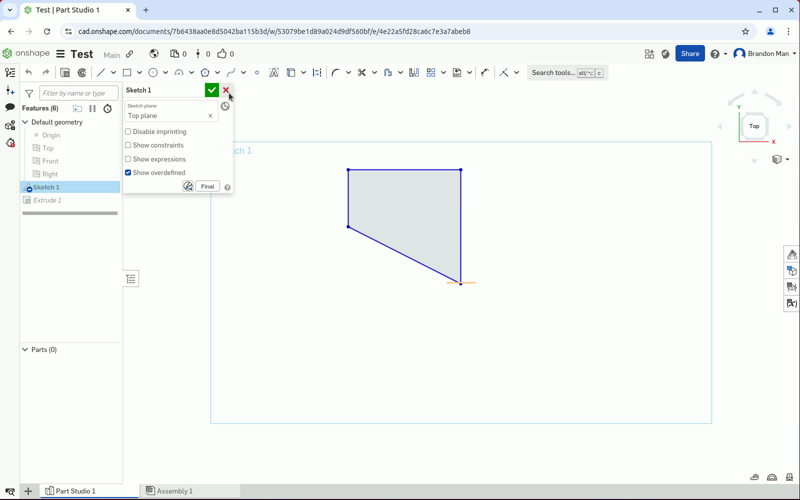
click(229, 92)
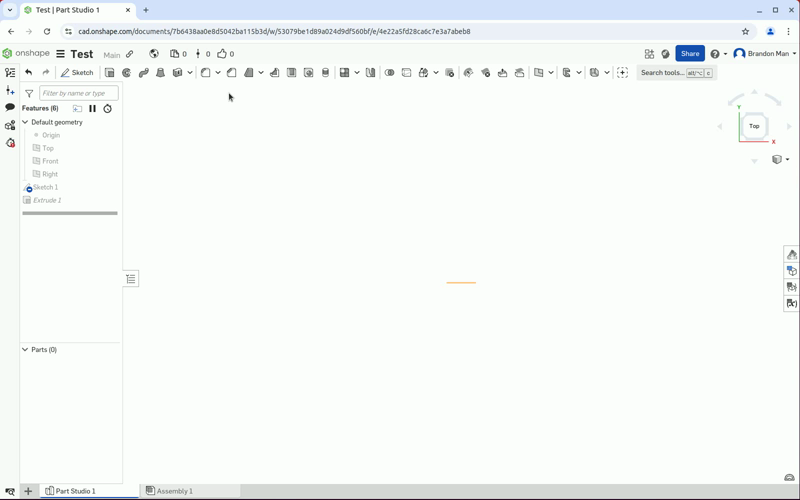
mouse_move(541, 75)
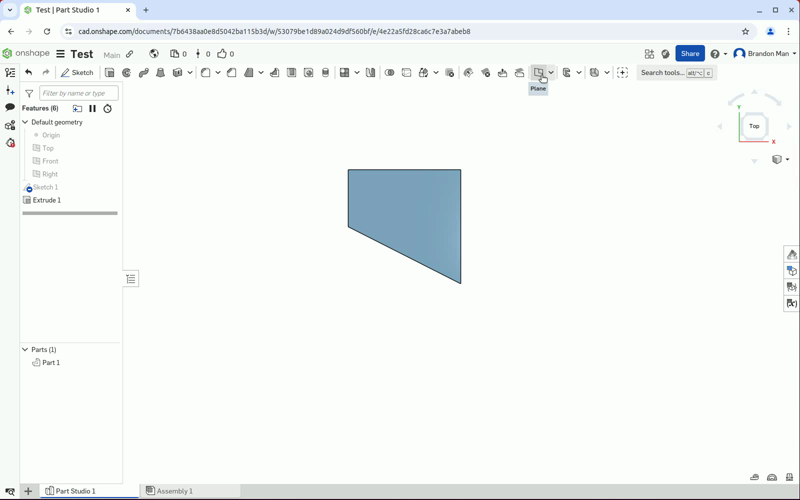
click(541, 75)
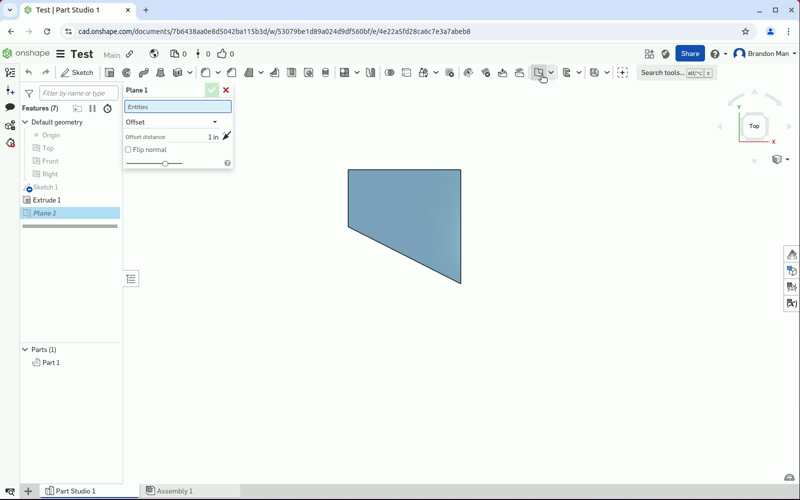
mouse_move(73, 150)
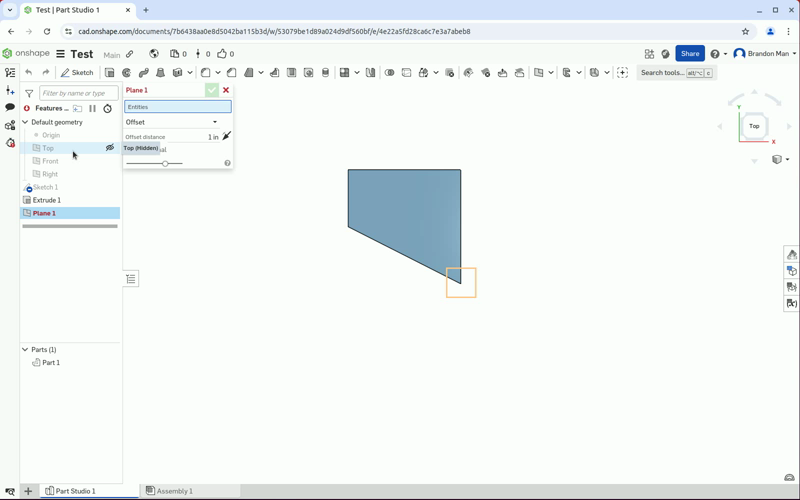
click(73, 150)
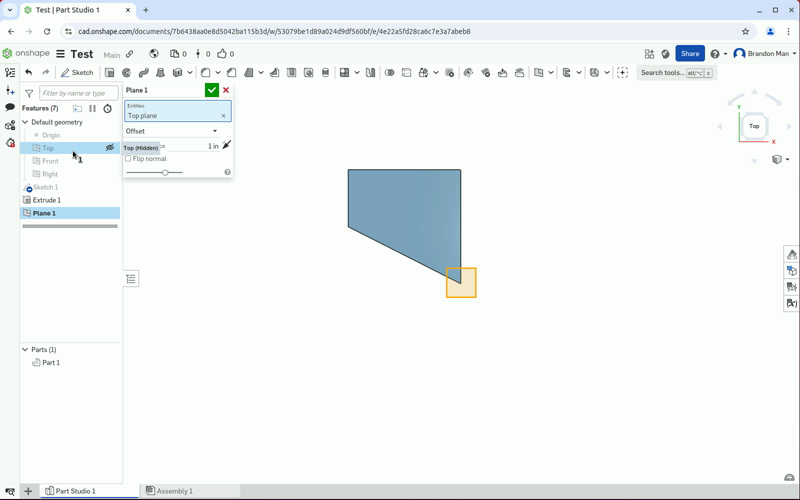
key(tab, 2)
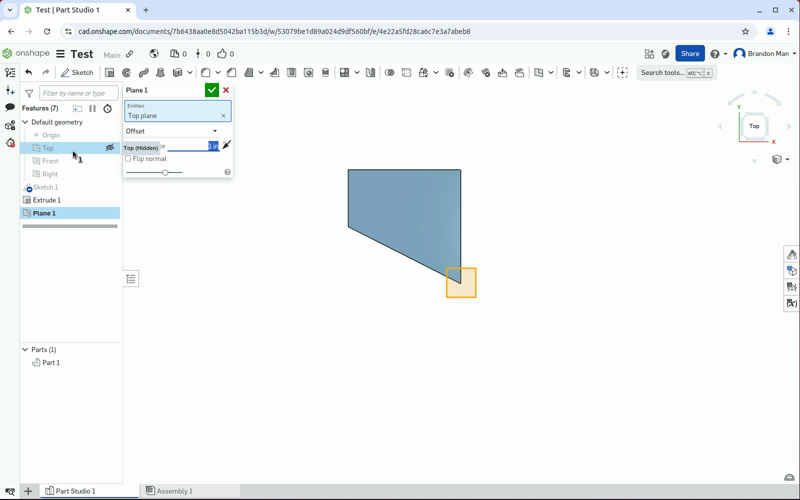
text(5.792)
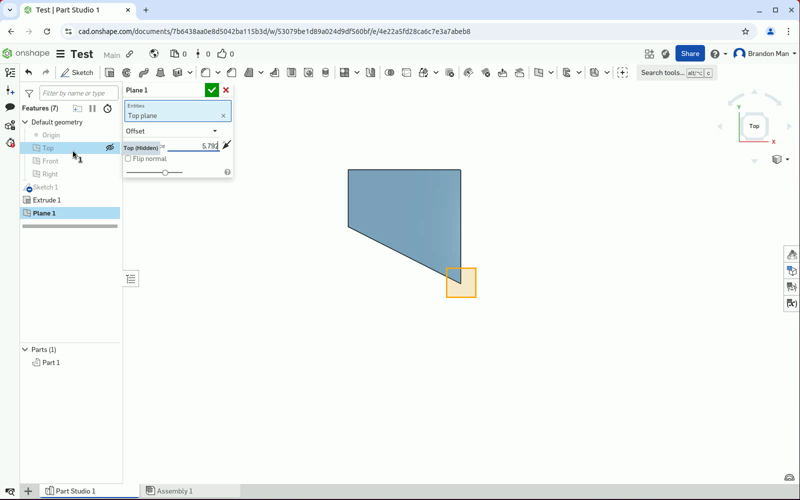
key(enter, 2)
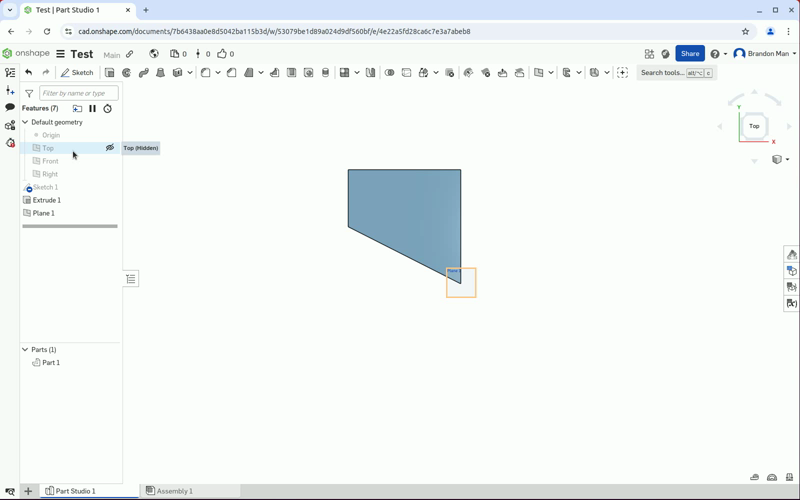
key(shift+s)
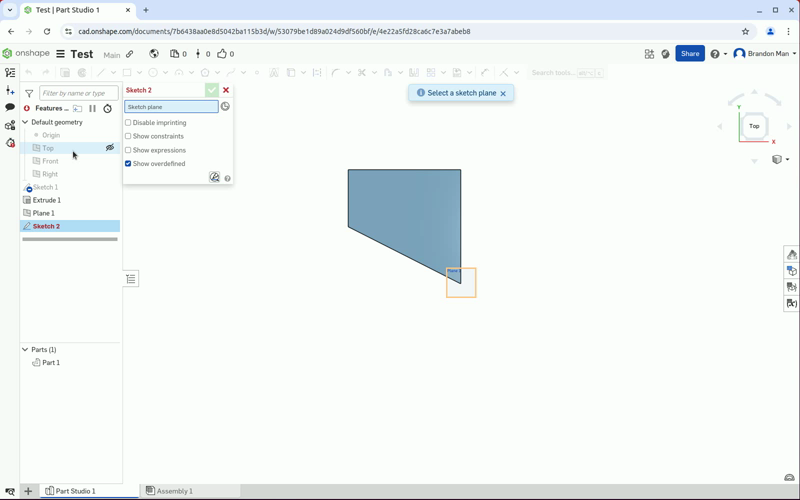
mouse_move(73, 215)
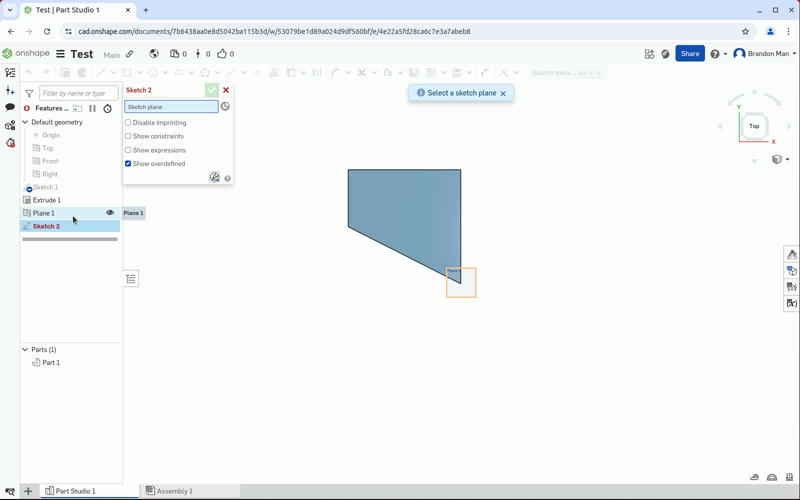
click(73, 215)
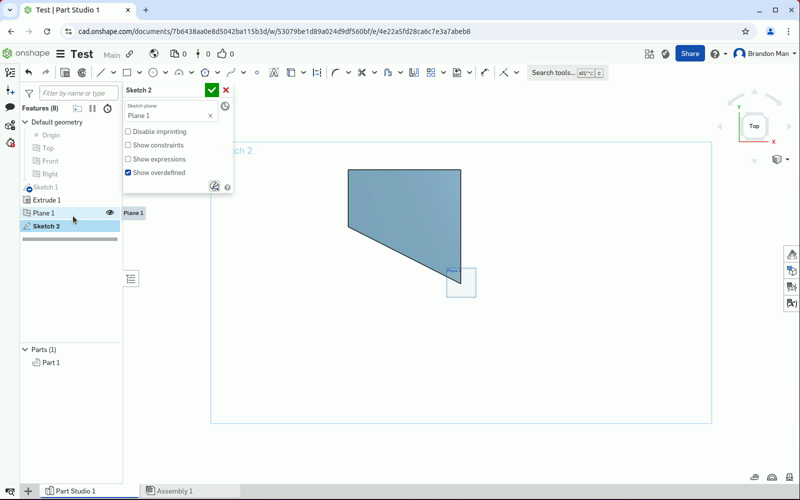
mouse_move(73, 352)
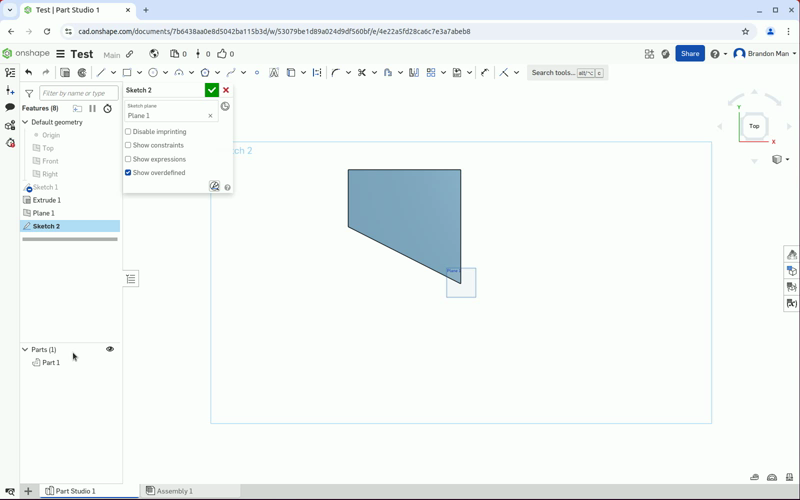
key(y)
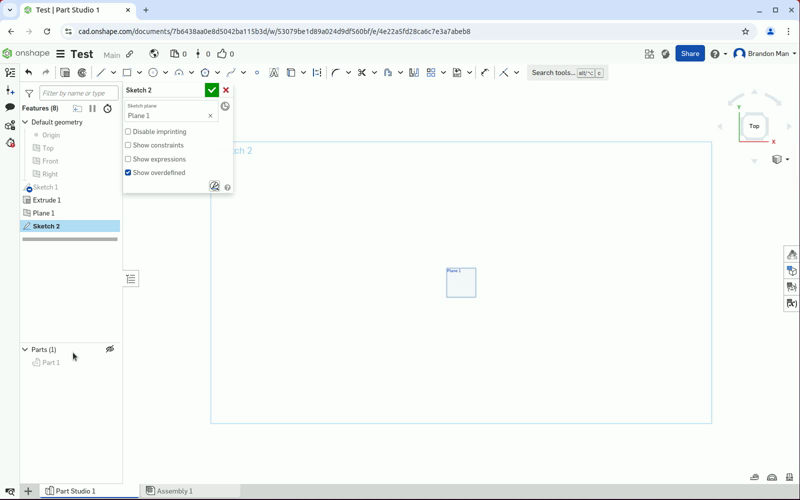
key(l)
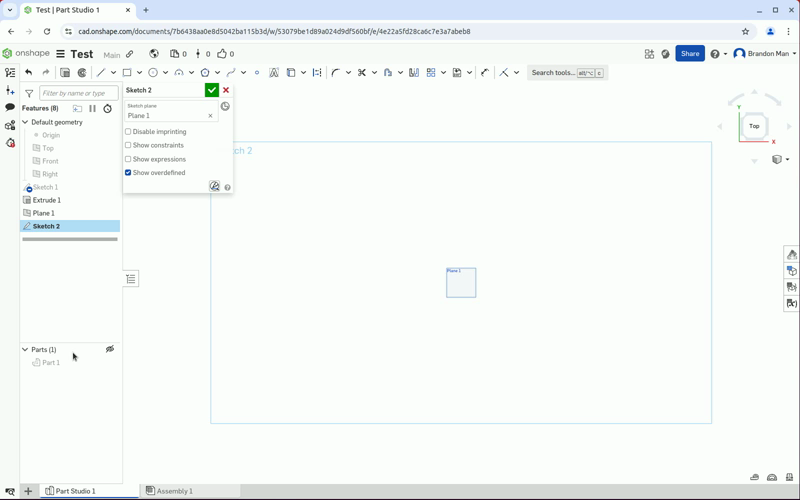
key_down(shift)
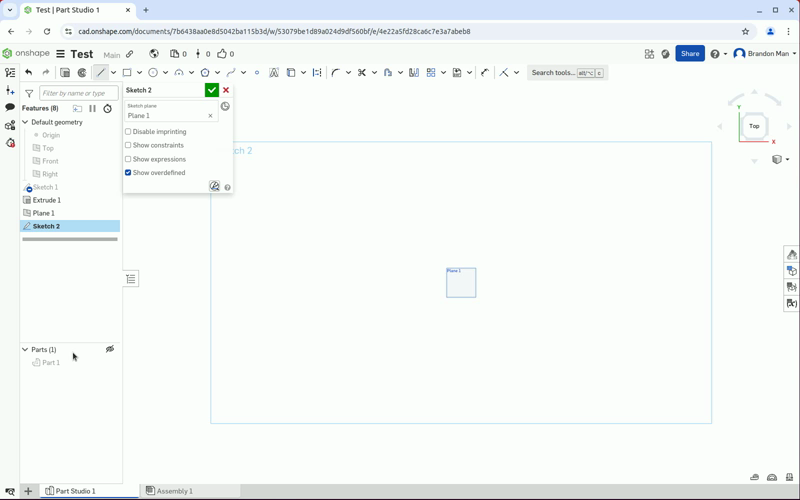
mouse_move(348, 226)
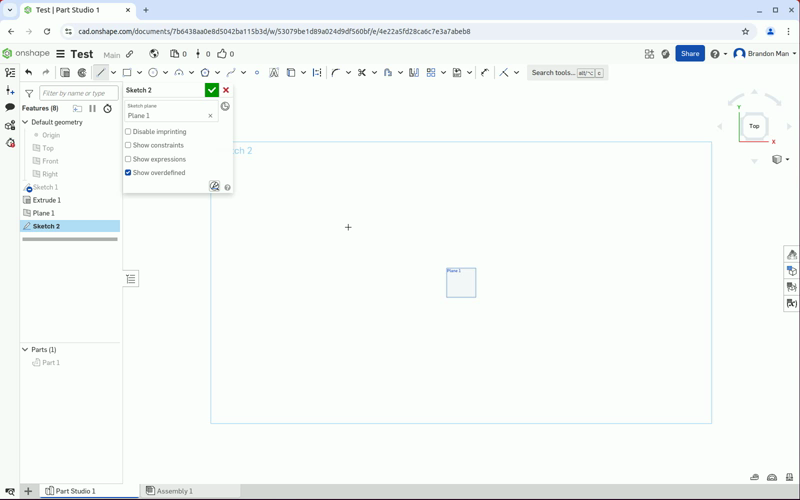
click(348, 226)
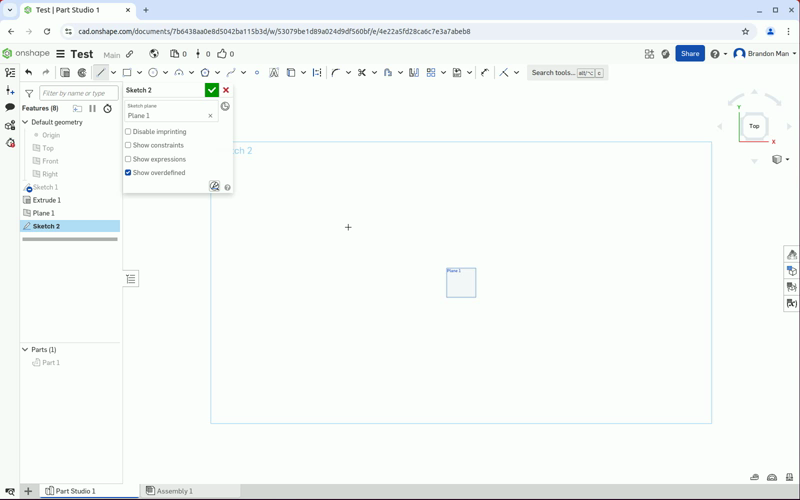
key_up(shift)
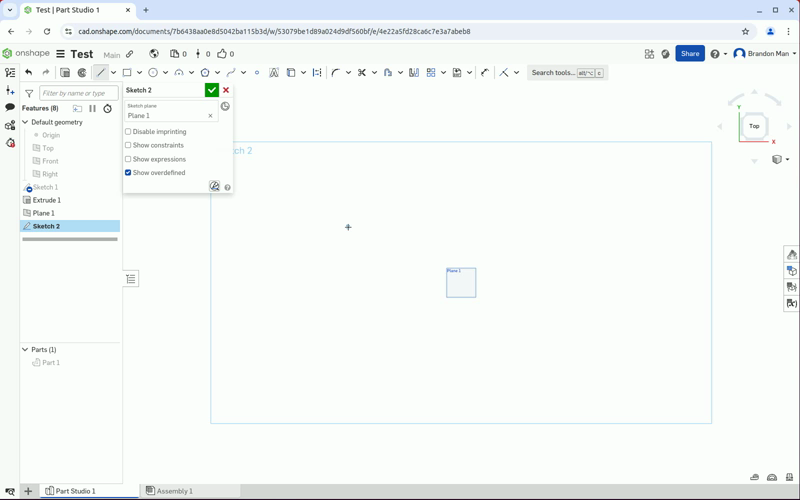
key_down(shift)
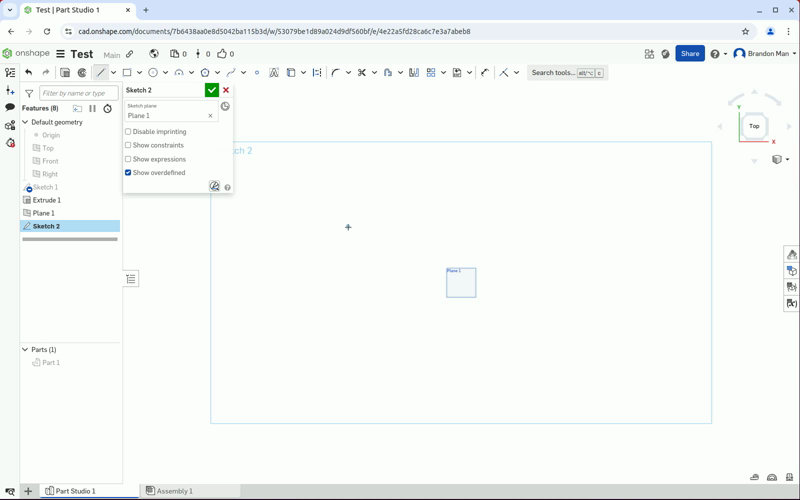
mouse_move(378, 226)
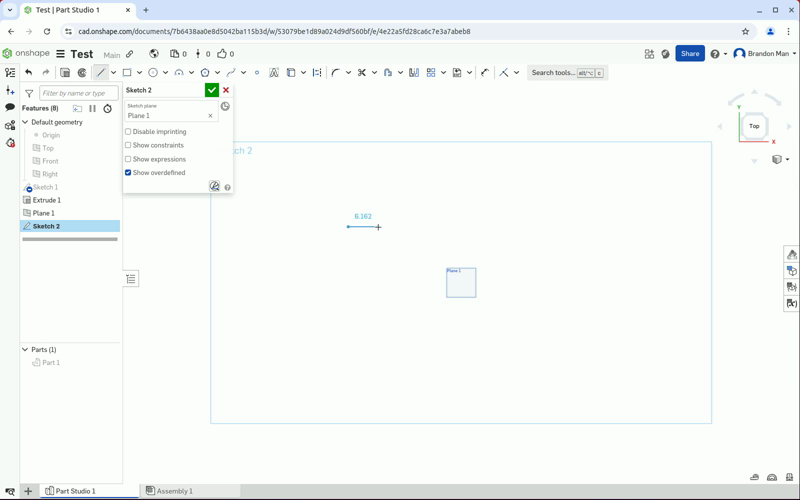
mouse_move(404, 226)
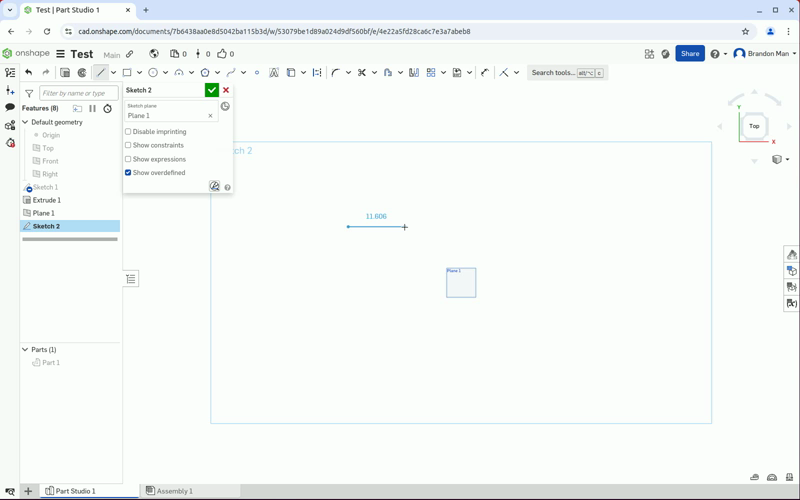
click(404, 226)
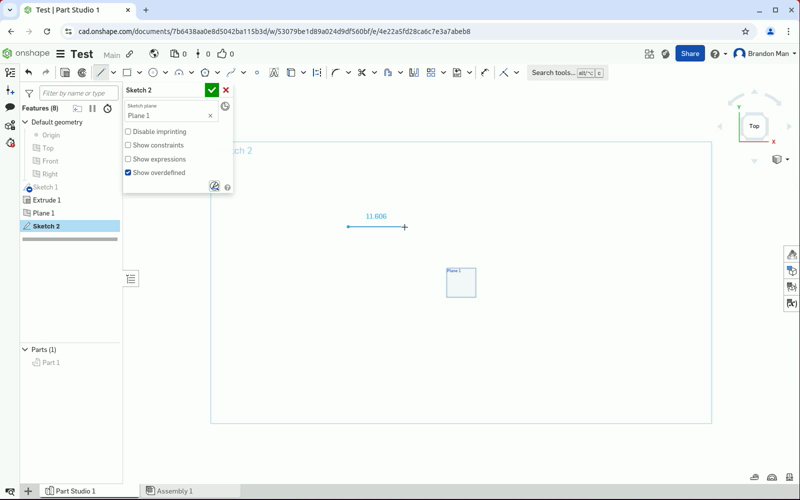
key_up(shift)
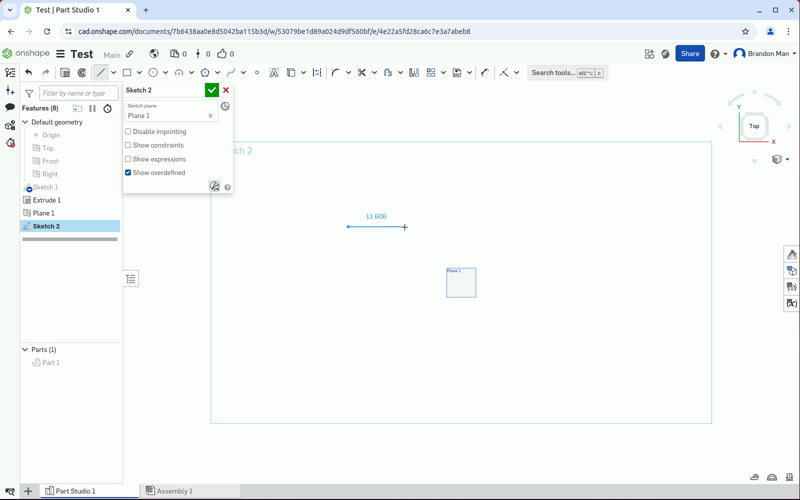
key_down(shift)
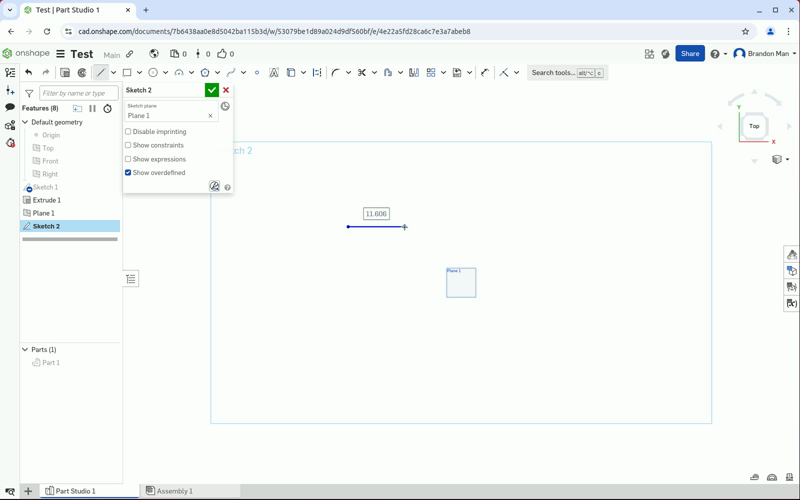
mouse_move(434, 226)
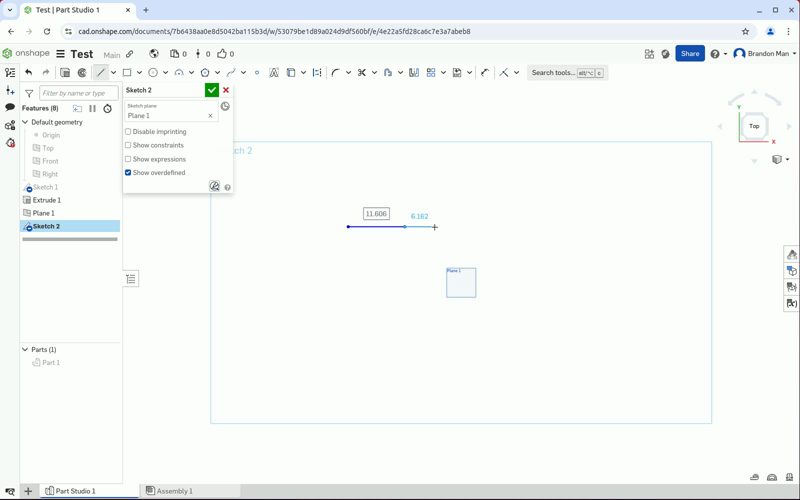
mouse_move(404, 169)
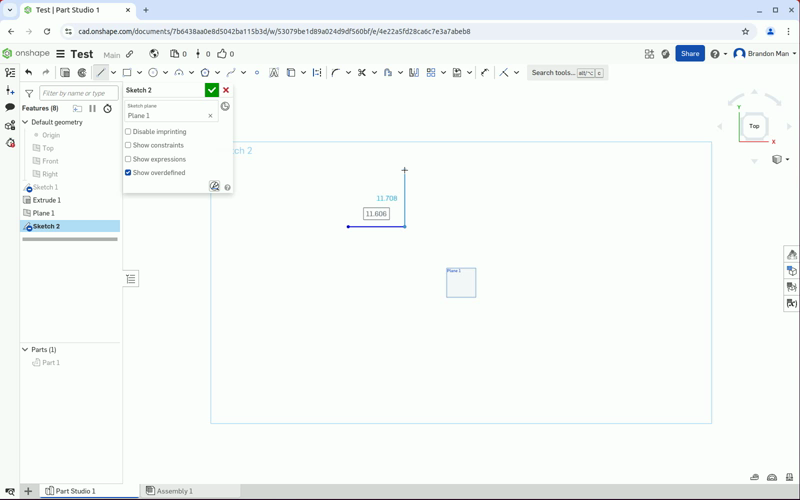
click(404, 169)
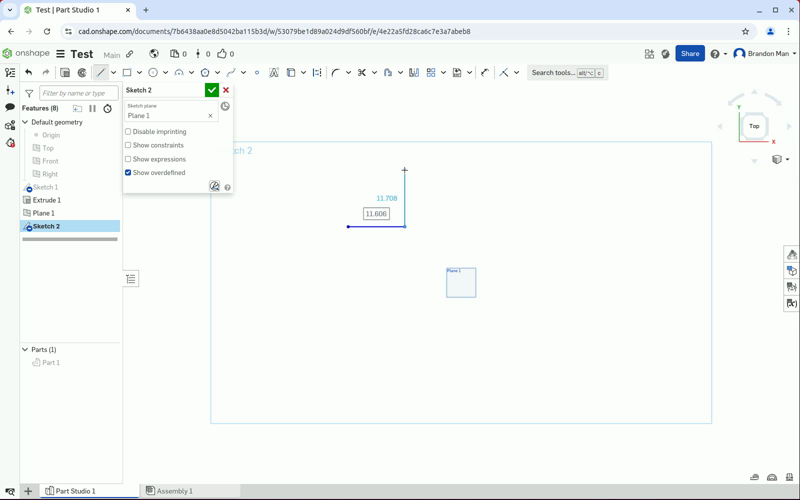
key_up(shift)
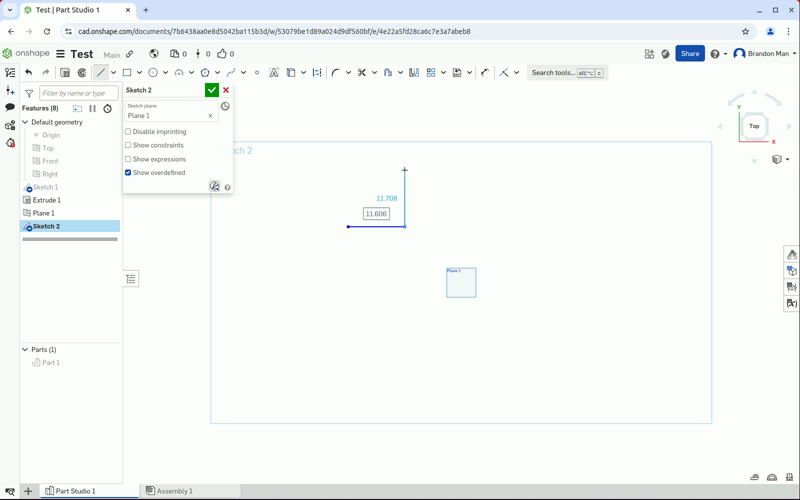
key_down(shift)
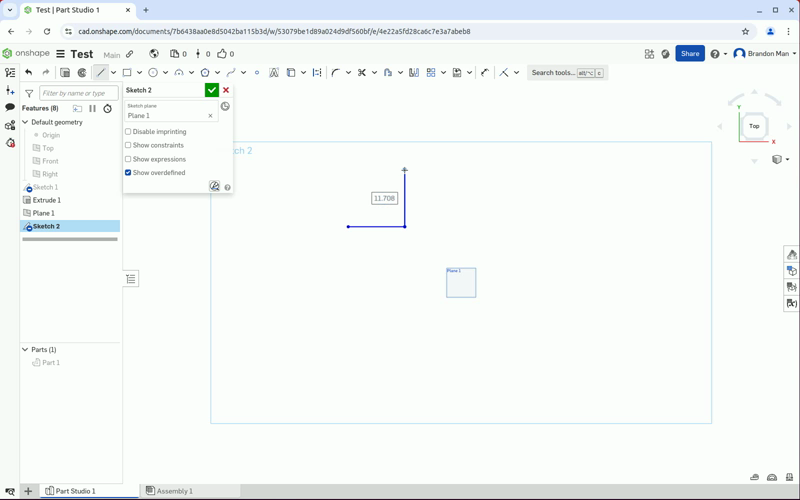
mouse_move(434, 169)
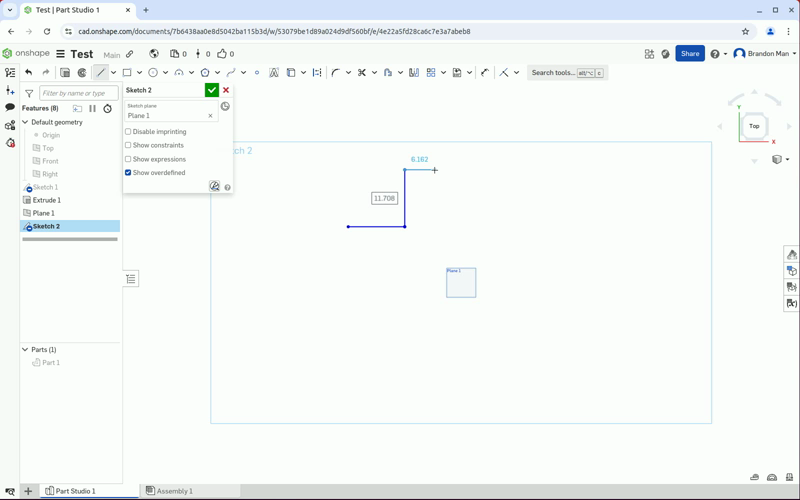
mouse_move(348, 169)
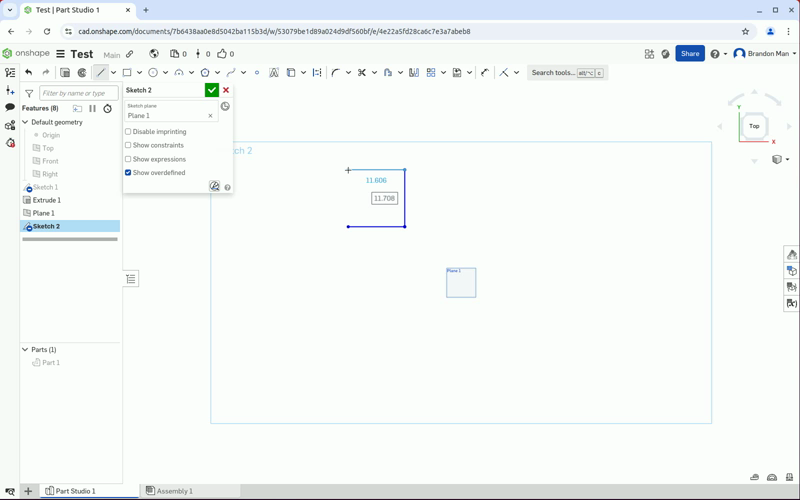
click(348, 169)
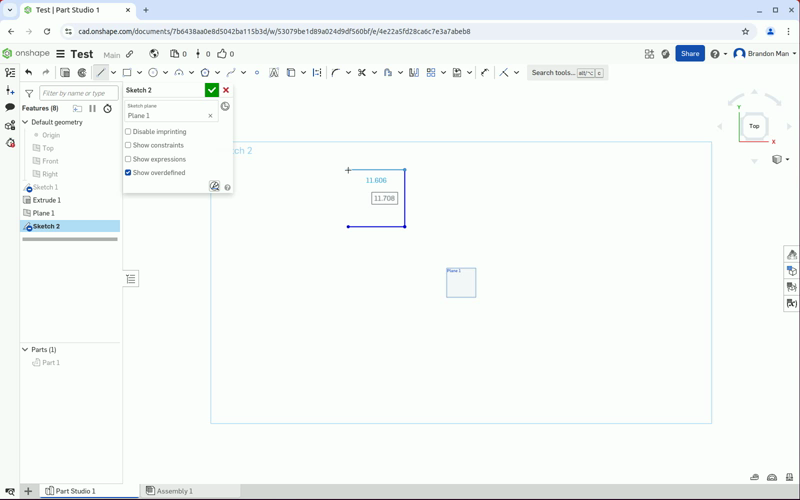
key_up(shift)
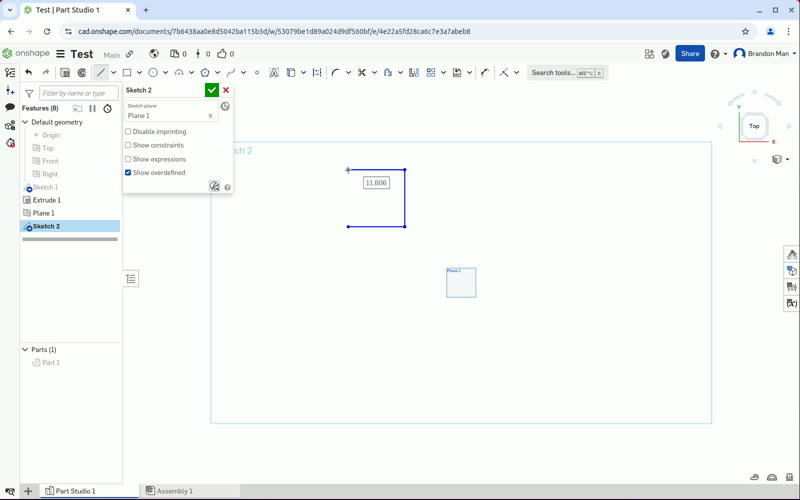
mouse_move(378, 169)
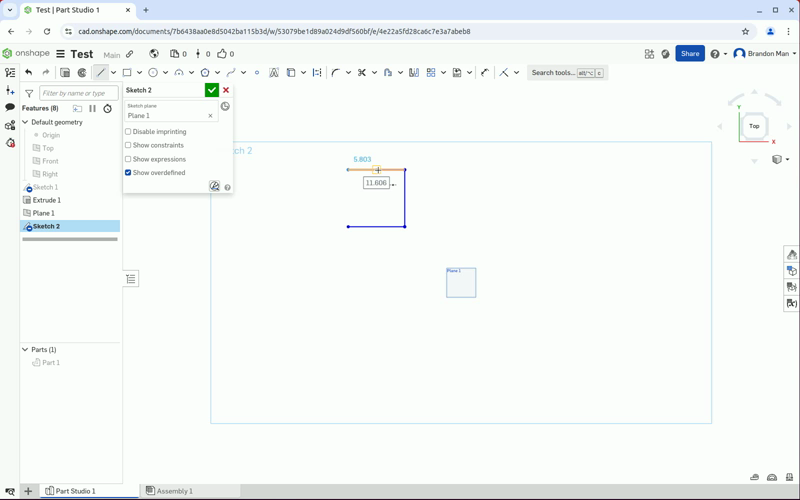
key_down(shift)
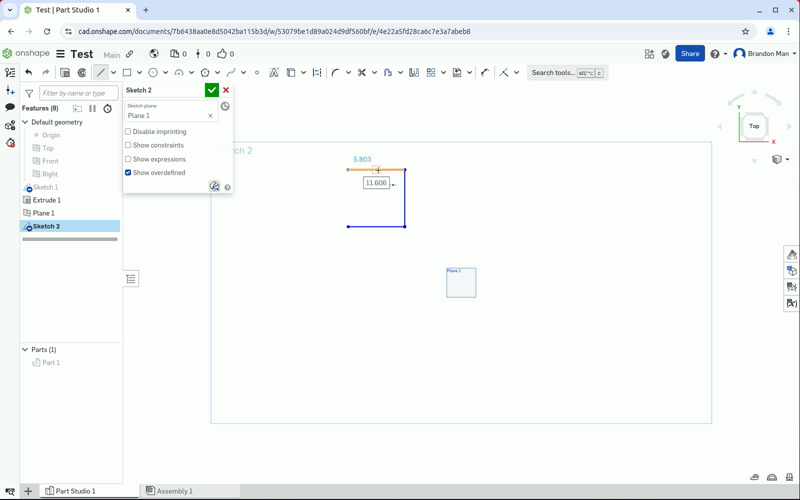
mouse_move(348, 226)
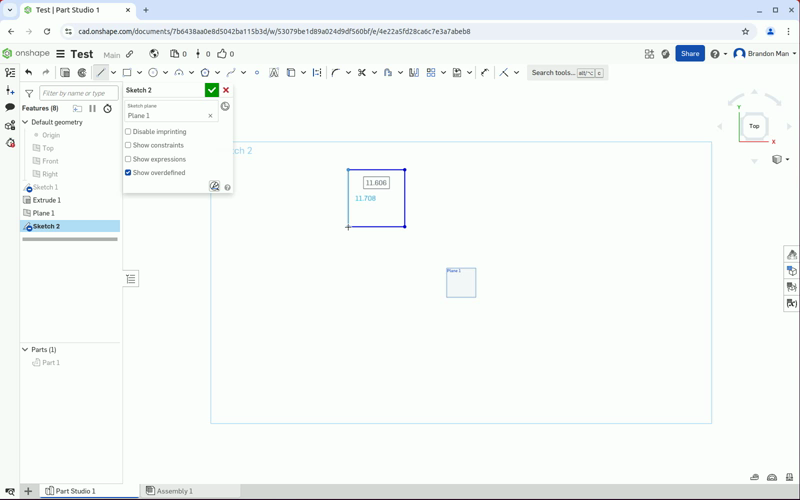
key_up(shift)
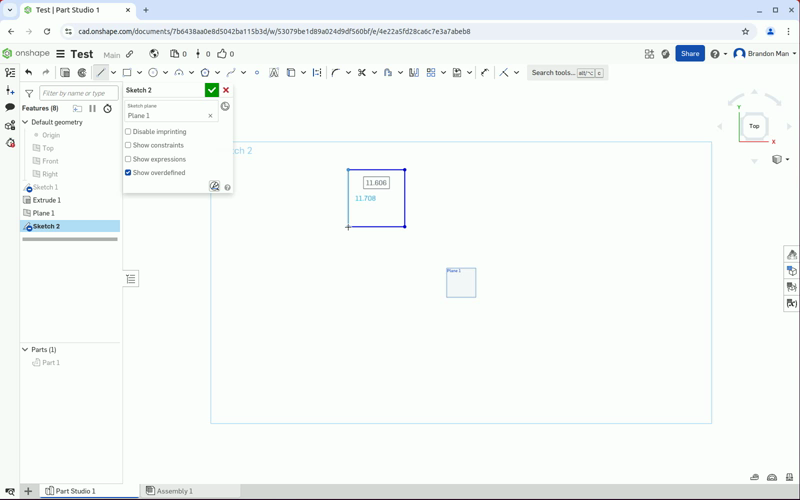
click(348, 226)
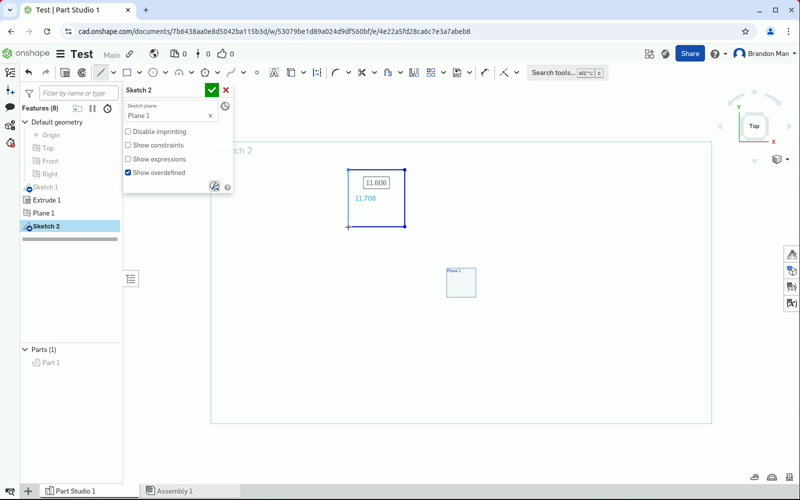
key(esc)
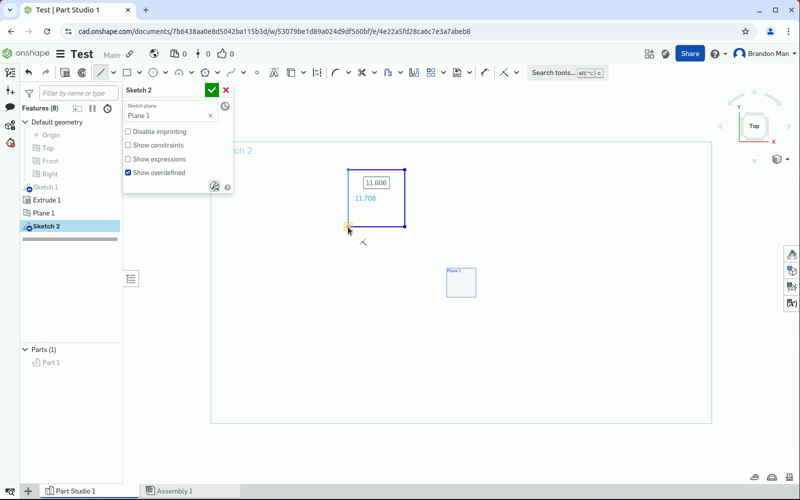
mouse_move(355, 207)
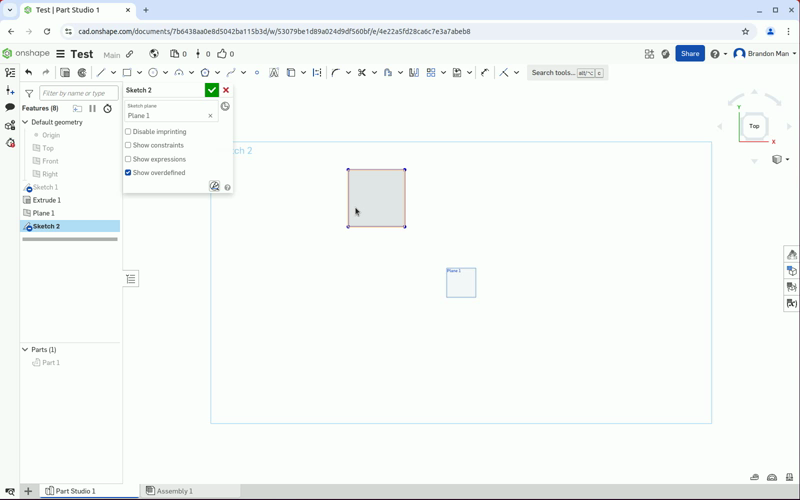
click(355, 207)
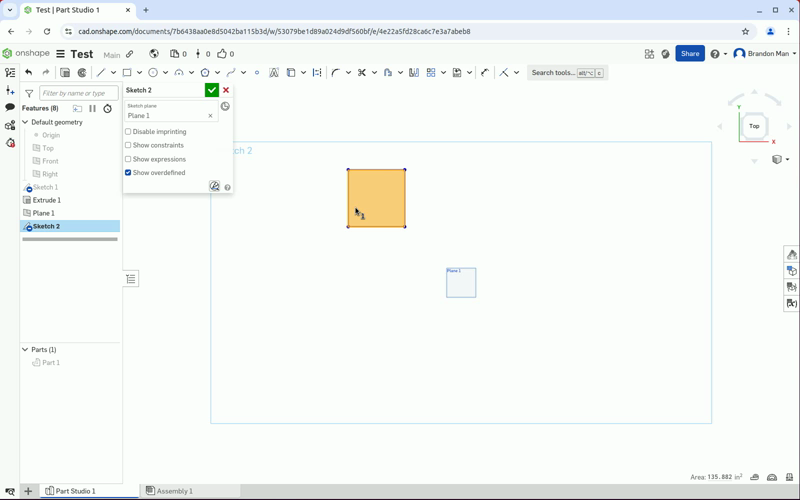
mouse_move(73, 352)
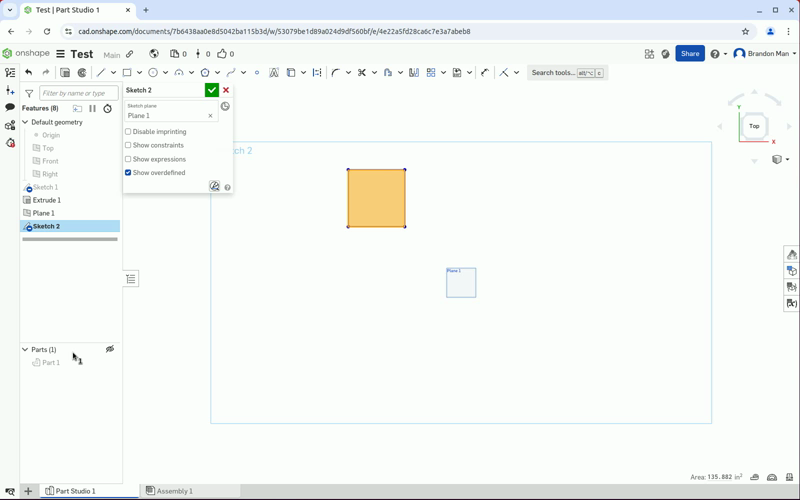
key(shift+y)
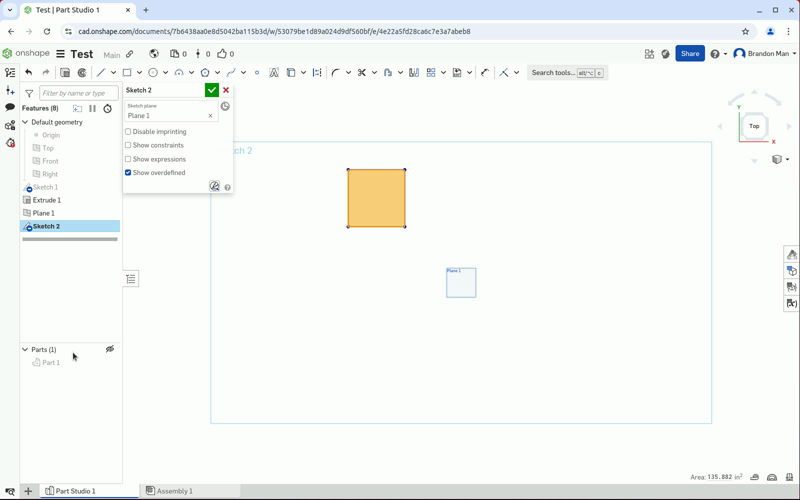
key(shift+e)
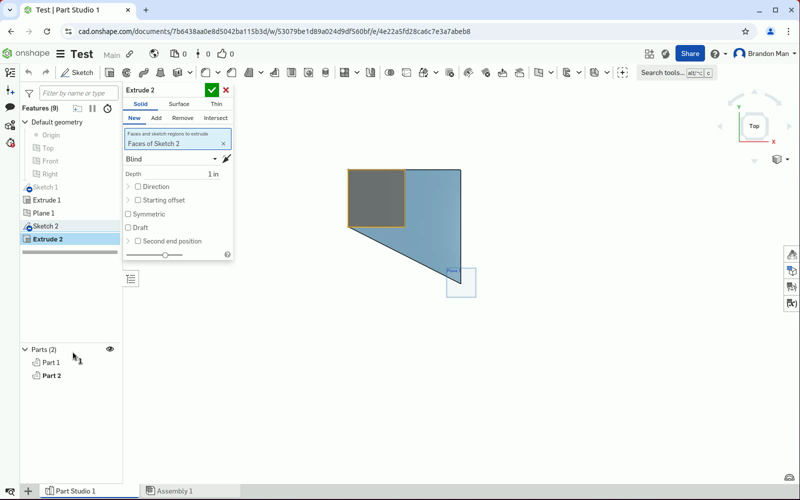
mouse_move(143, 106)
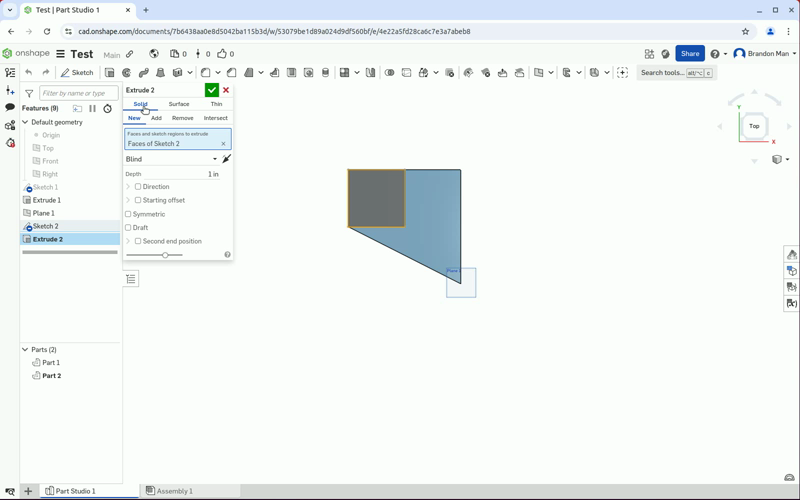
click(143, 106)
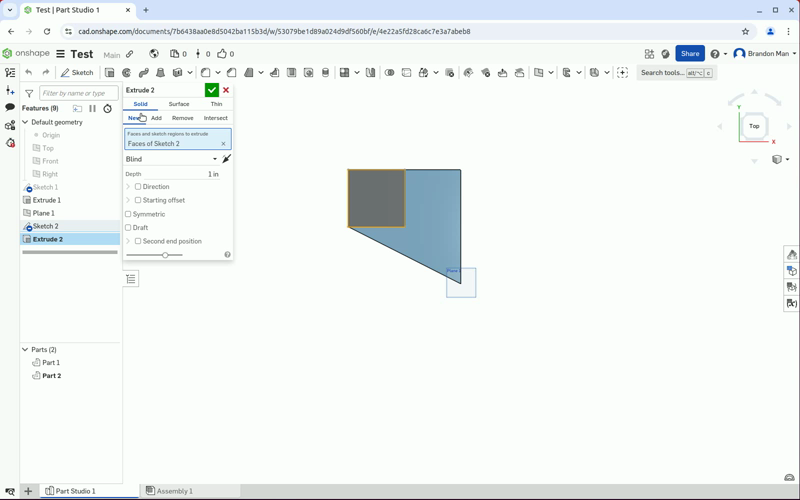
mouse_move(137, 120)
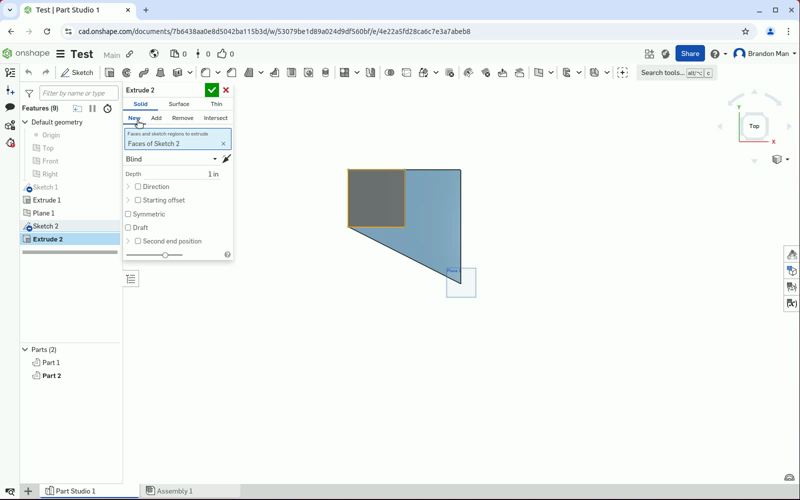
click(137, 120)
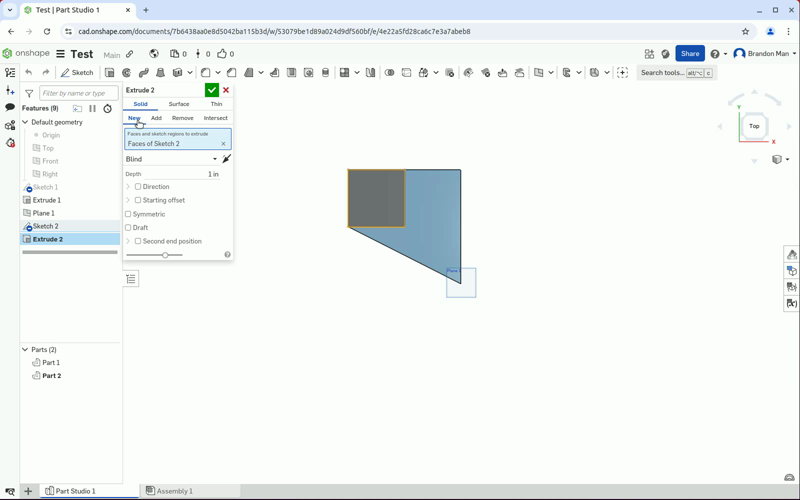
key(tab, 4)
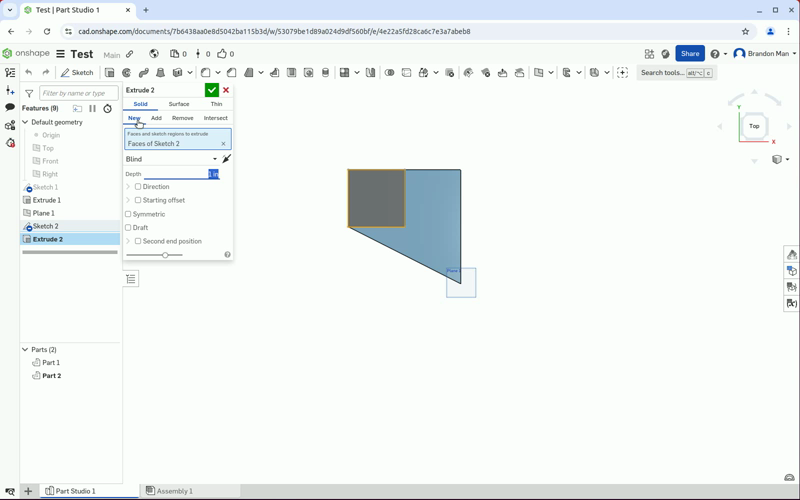
text(11.554)
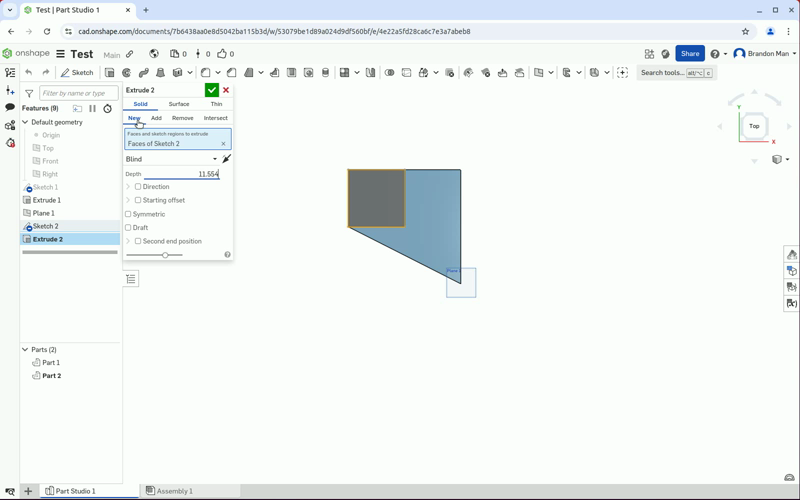
key(enter)
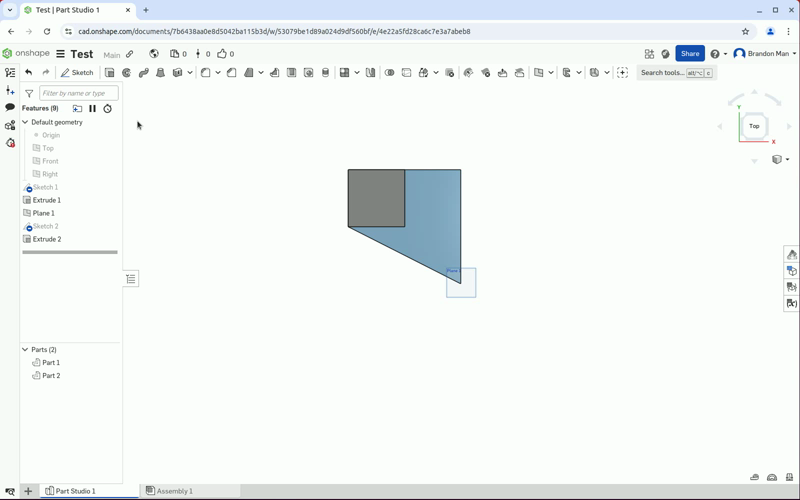
key(shift+h)
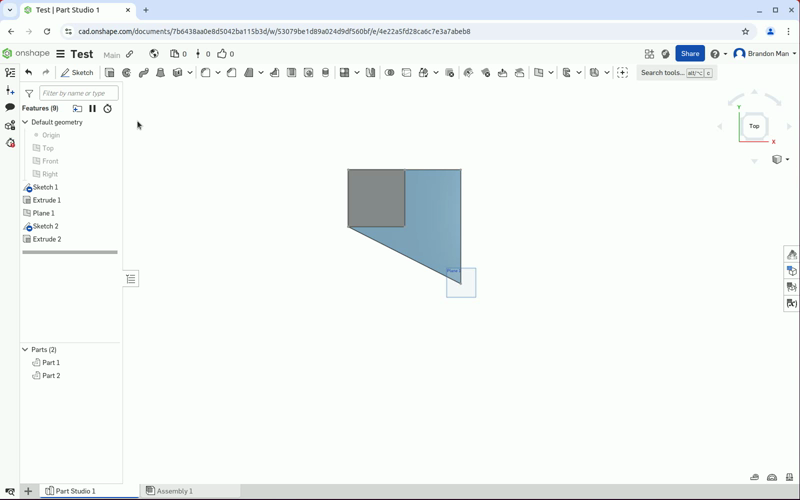
key(shift+h)
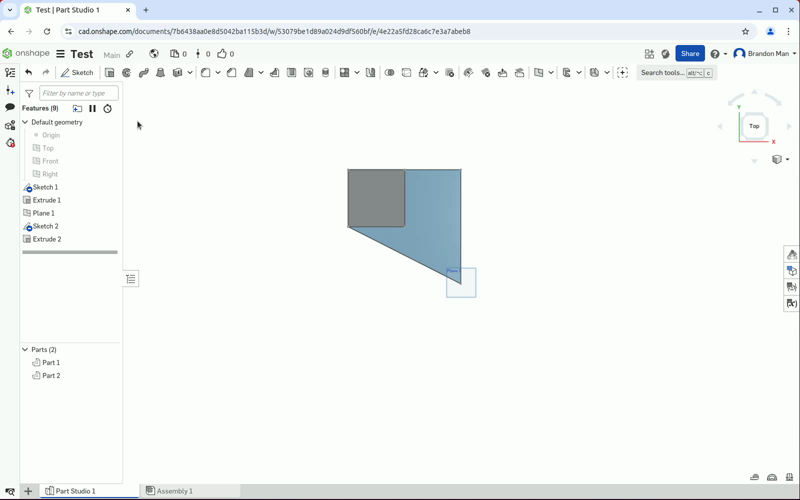
key(shift+7)
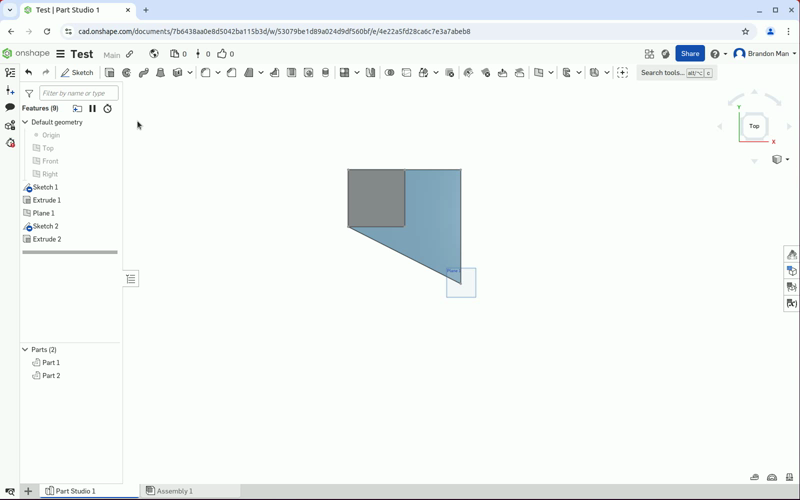
key(up, 3)
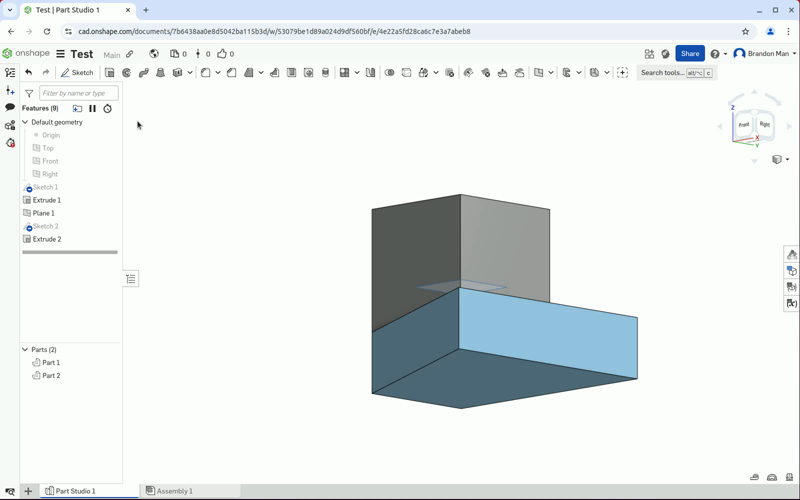
key(left, 3)
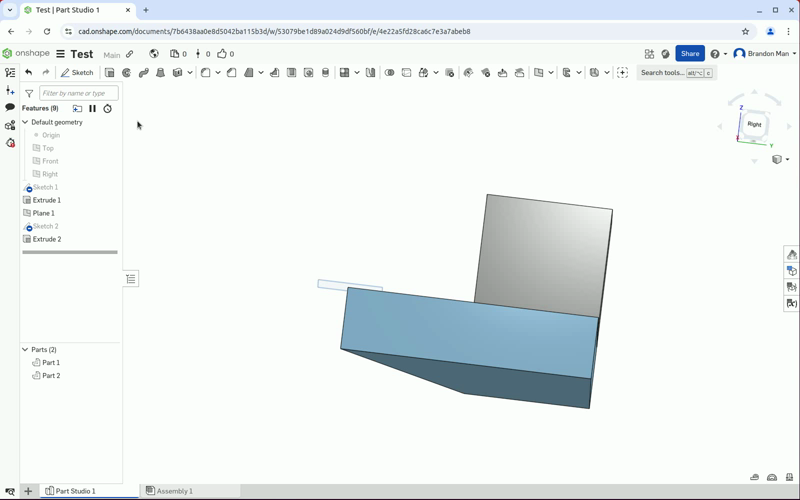
key(right, 3)
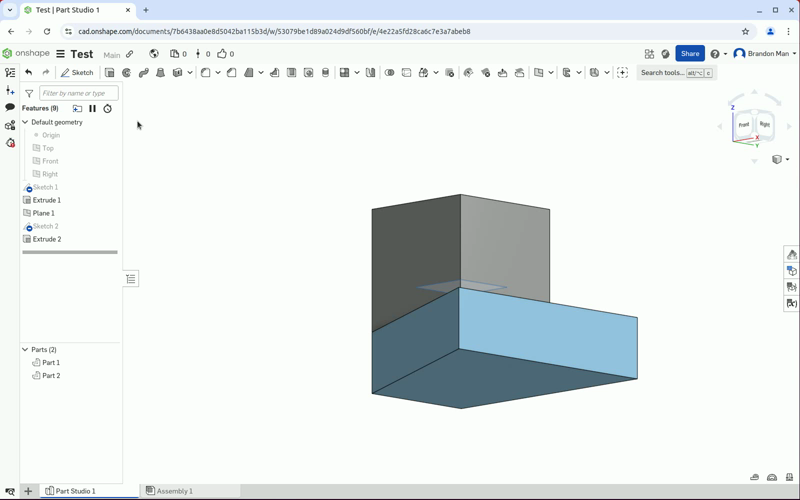
key(down, 3)
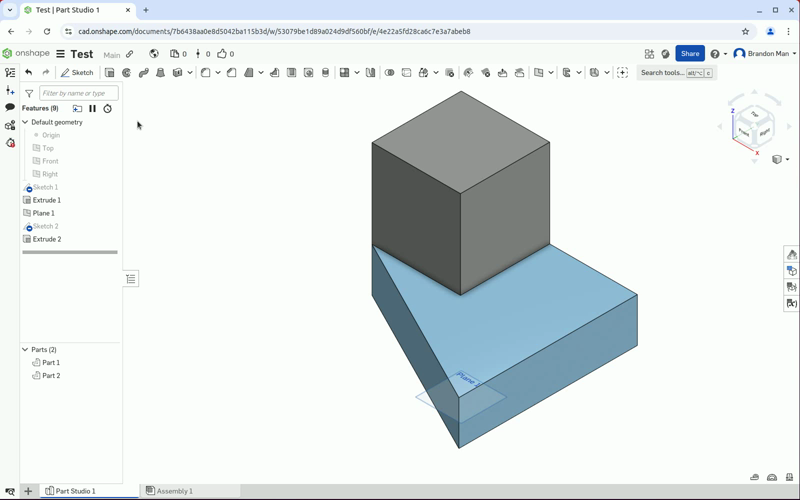
mouse_move(73, 189)
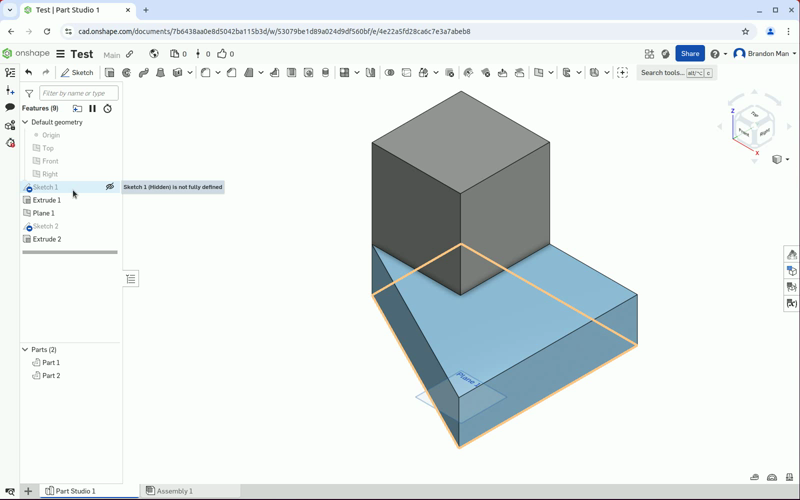
click(73, 189)